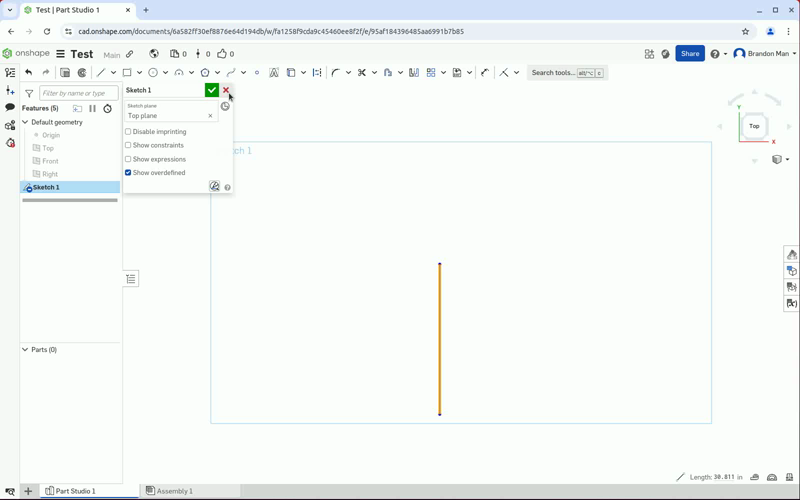
key(shift+h)
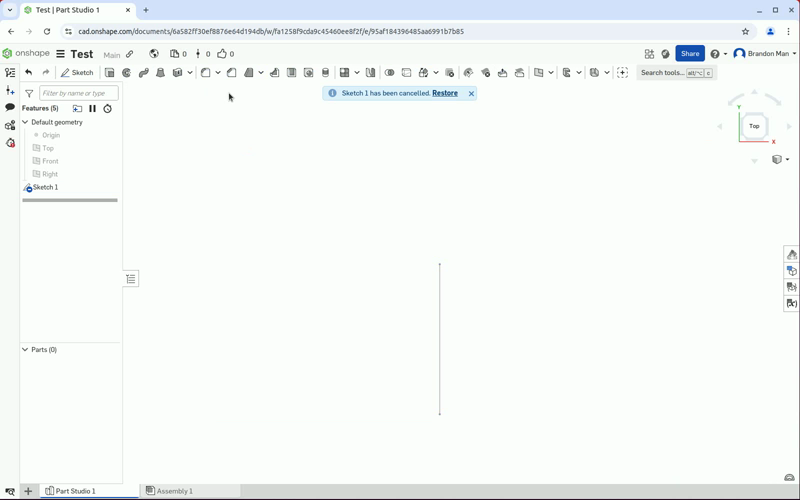
key(shift+s)
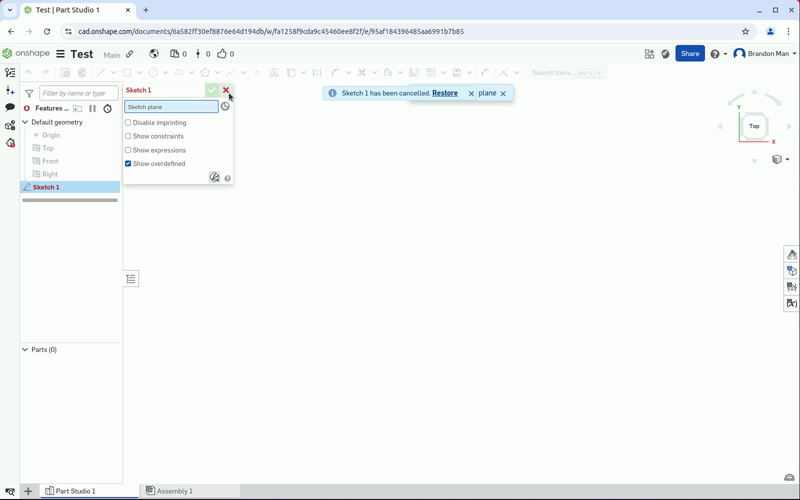
mouse_move(73, 150)
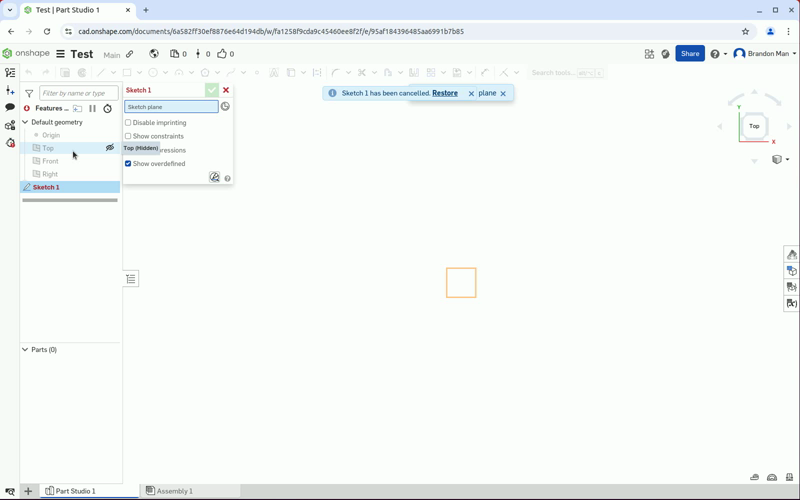
click(73, 150)
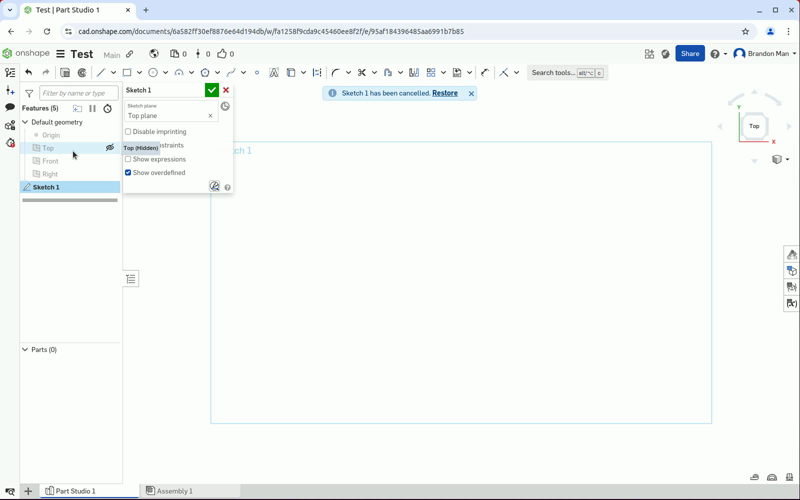
mouse_move(73, 352)
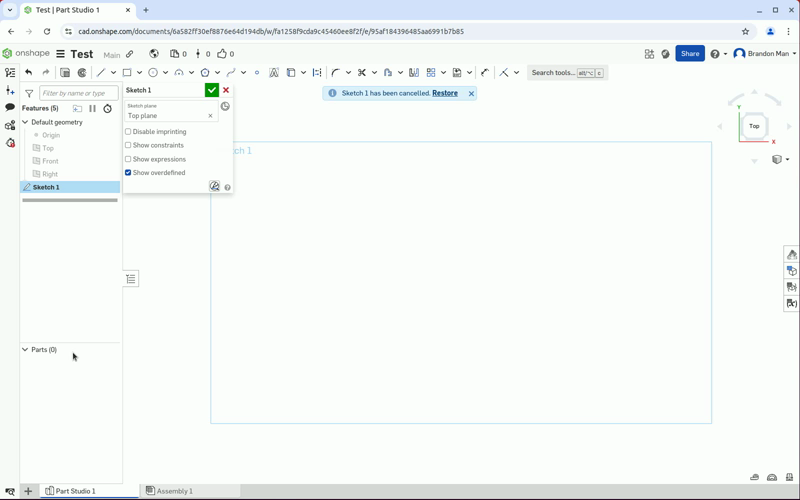
key(y)
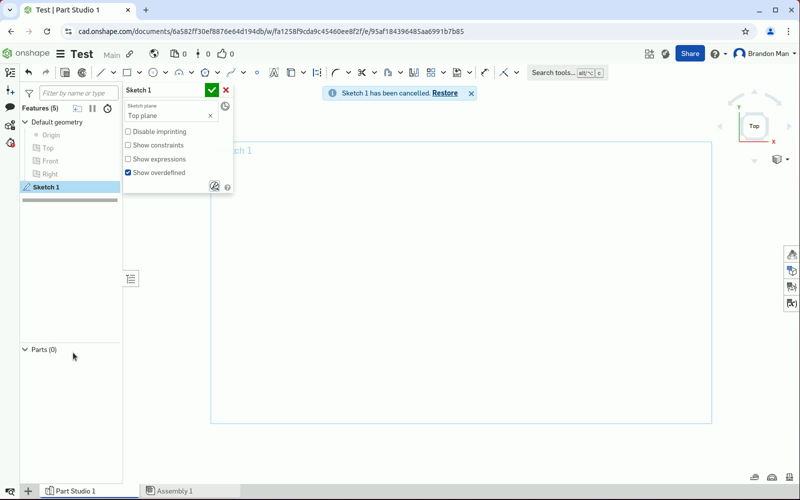
key(l)
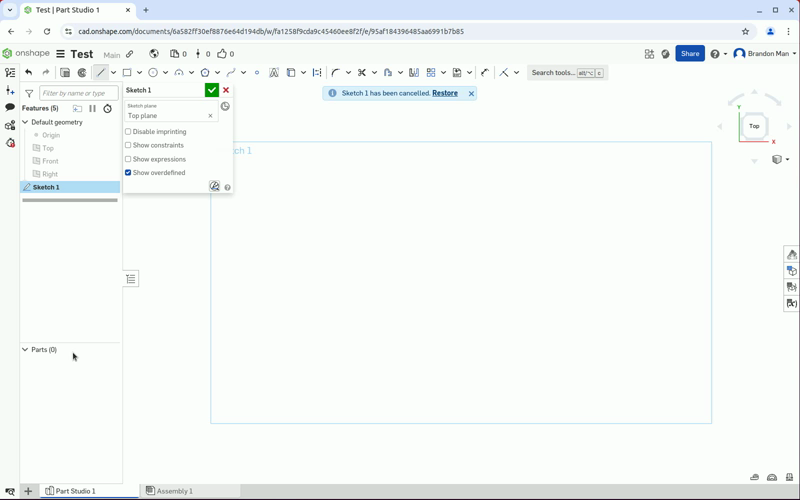
key_down(shift)
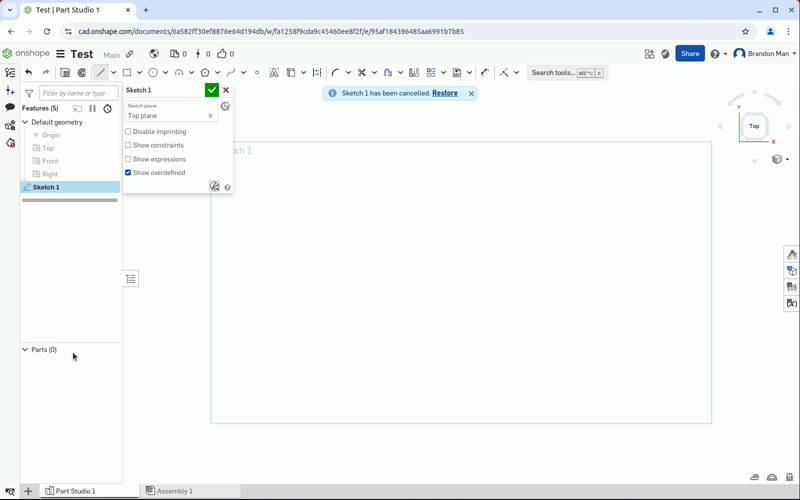
mouse_move(371, 282)
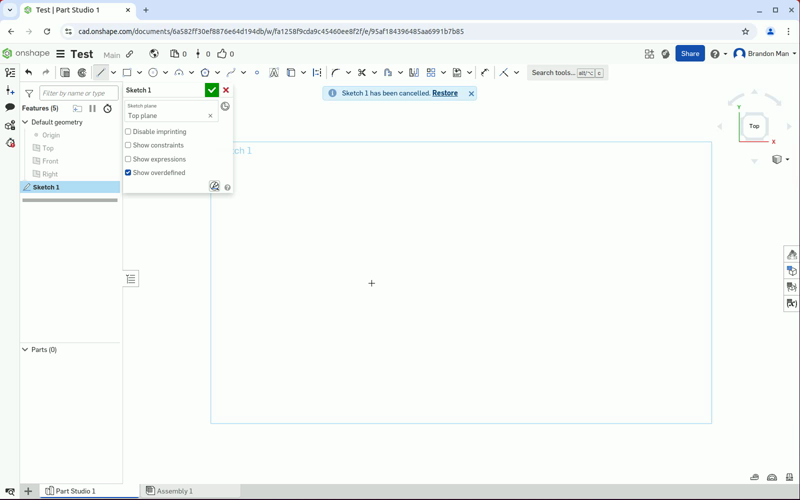
click(371, 282)
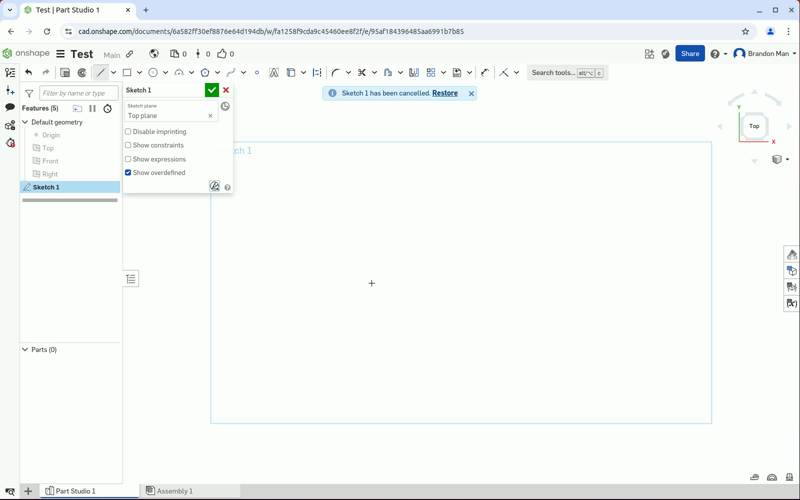
key_up(shift)
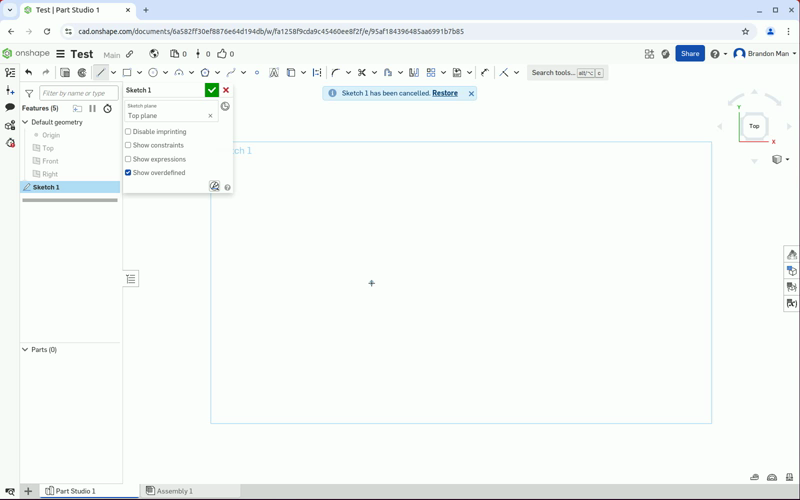
key_down(shift)
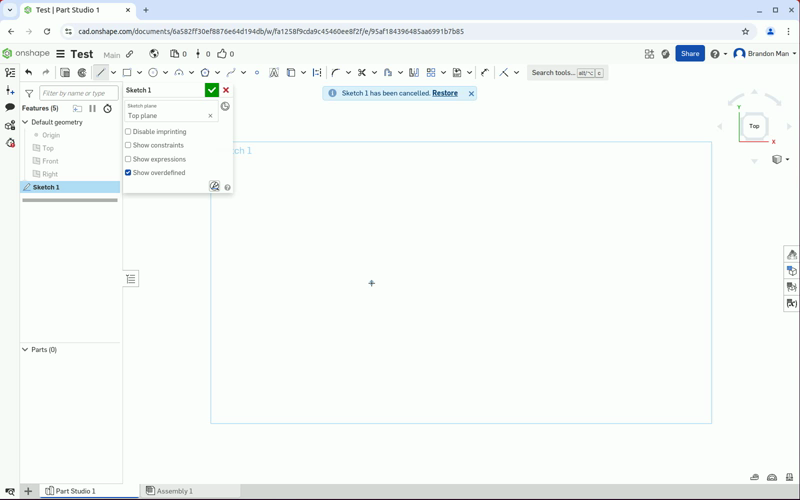
mouse_move(447, 282)
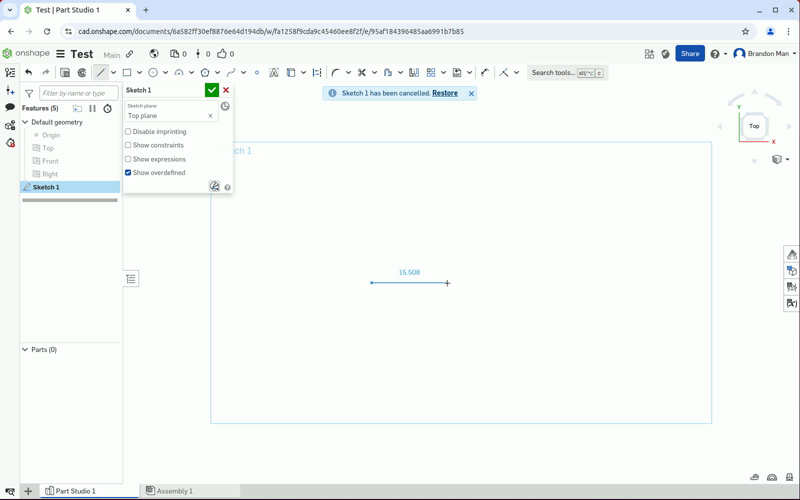
click(447, 282)
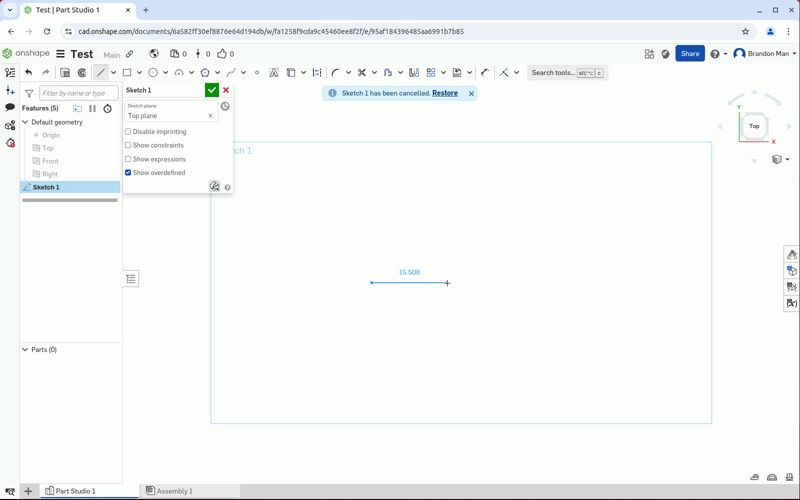
key_up(shift)
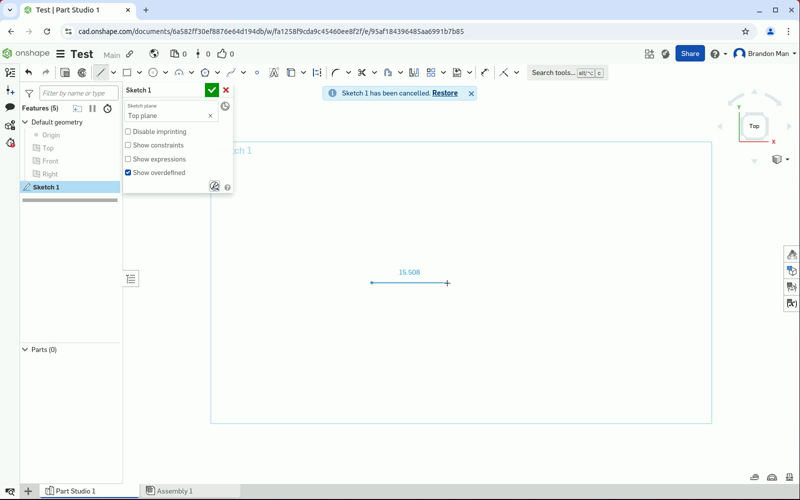
key_down(shift)
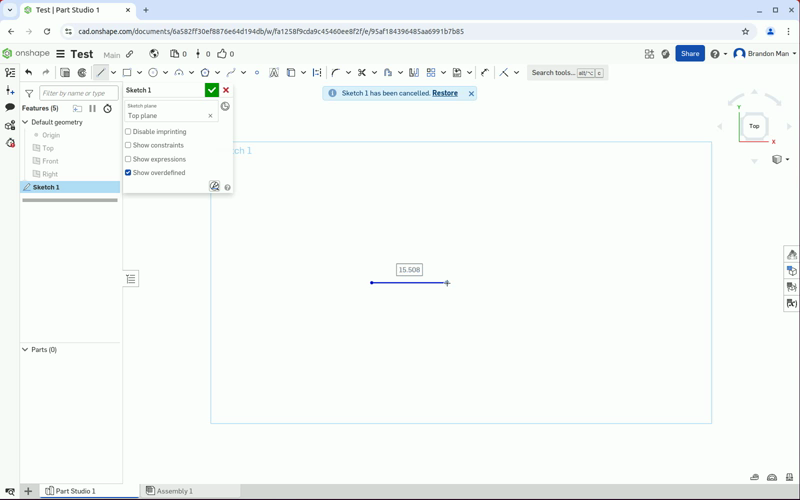
mouse_move(477, 282)
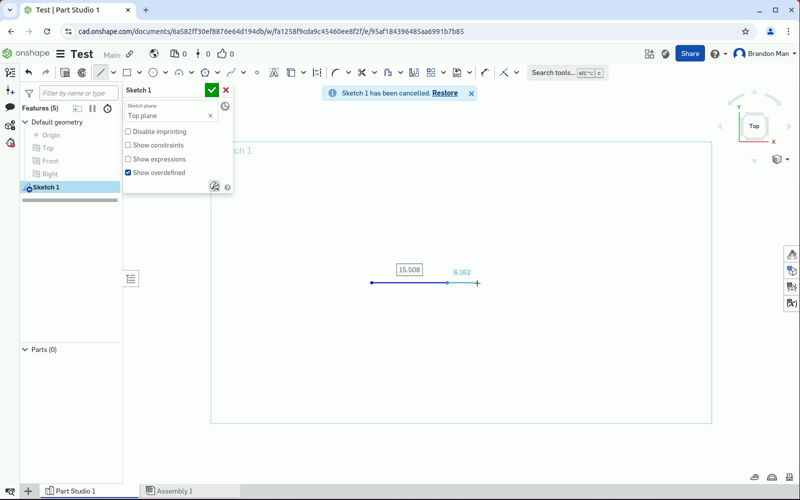
mouse_move(447, 272)
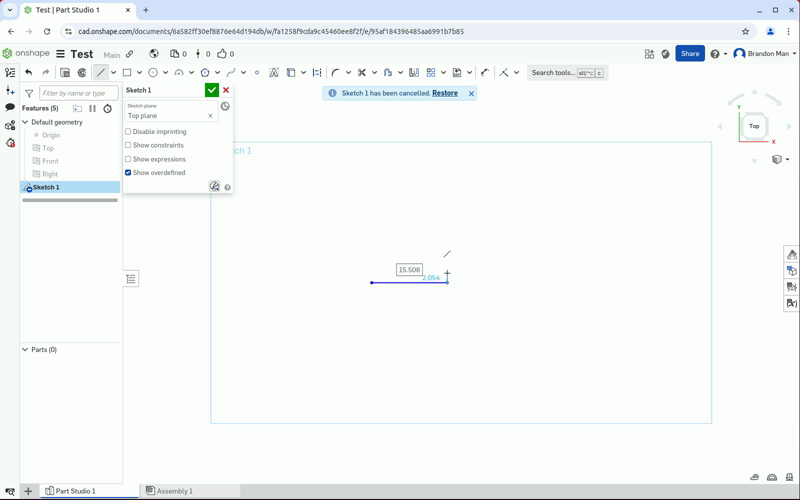
click(447, 272)
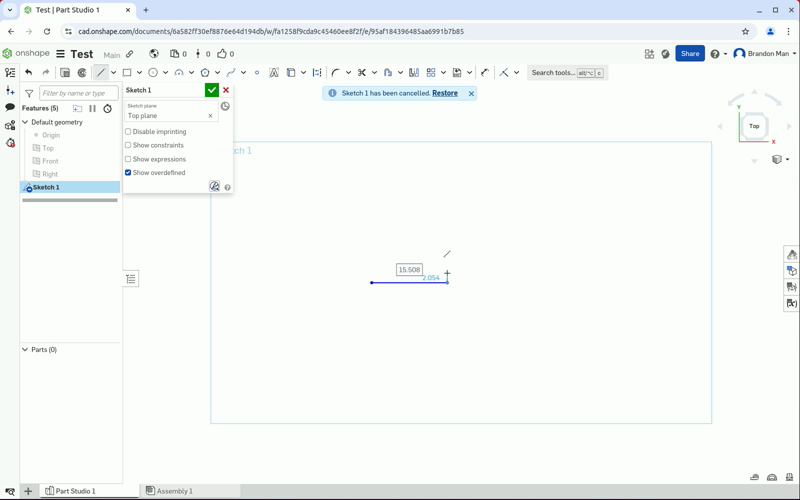
key_up(shift)
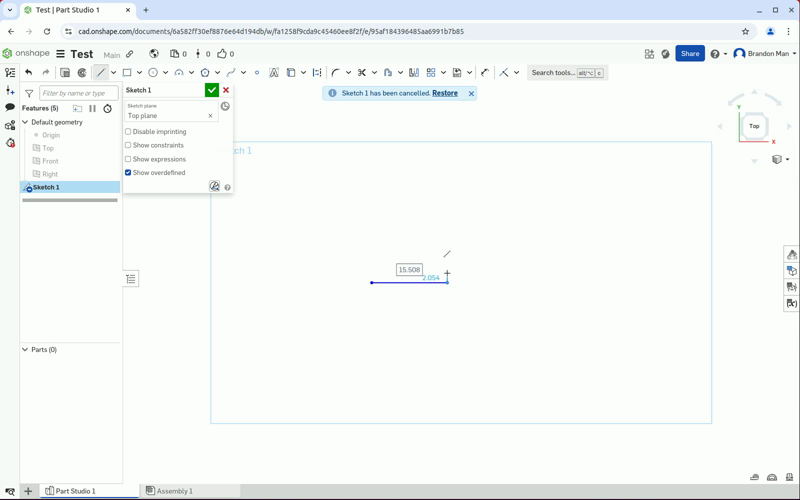
key_down(shift)
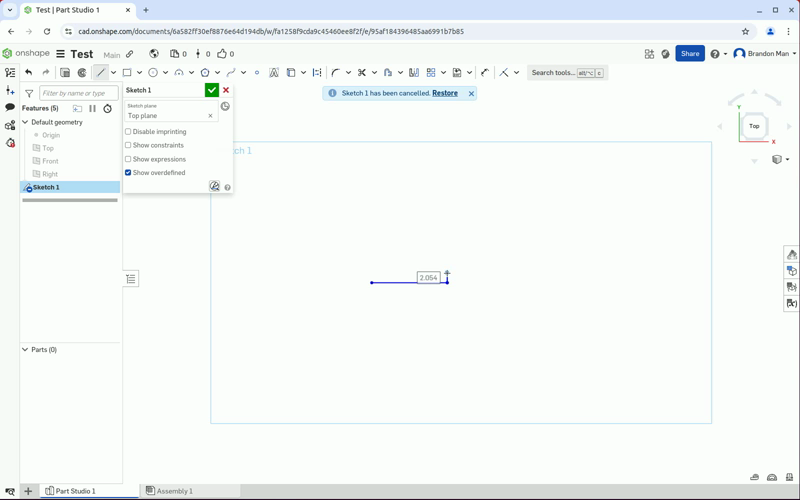
mouse_move(371, 272)
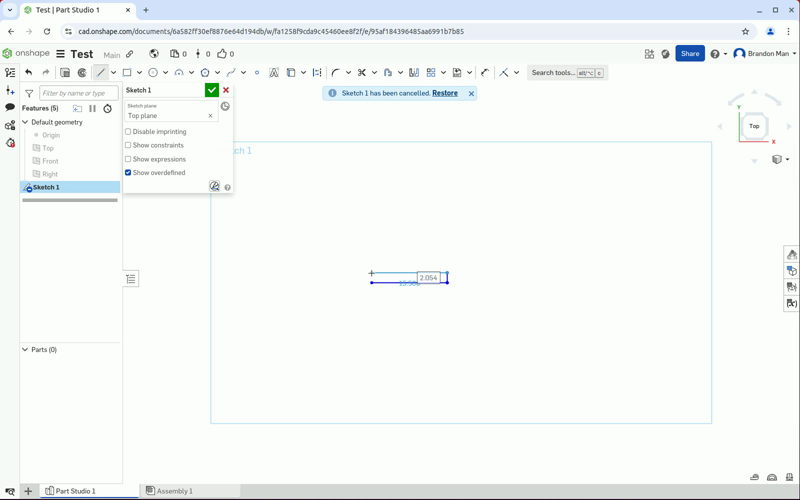
click(371, 272)
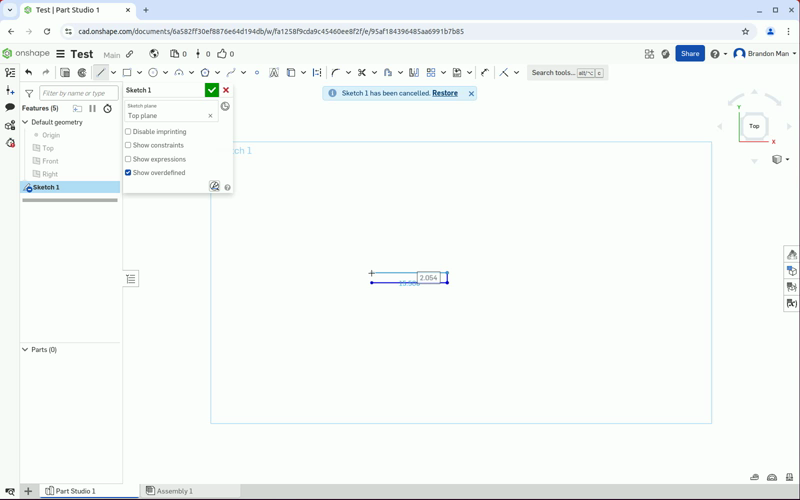
key_up(shift)
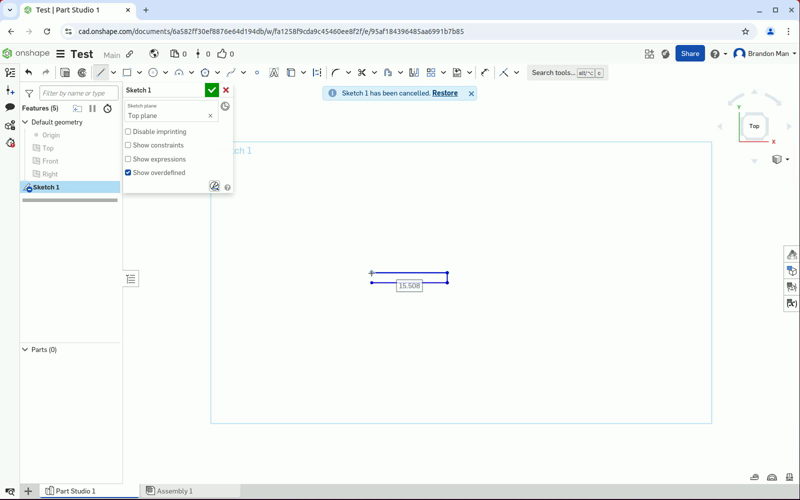
mouse_move(401, 272)
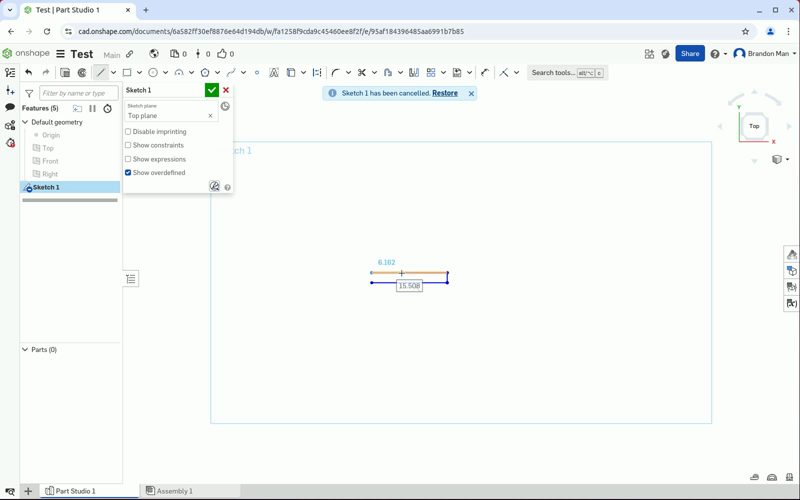
key_down(shift)
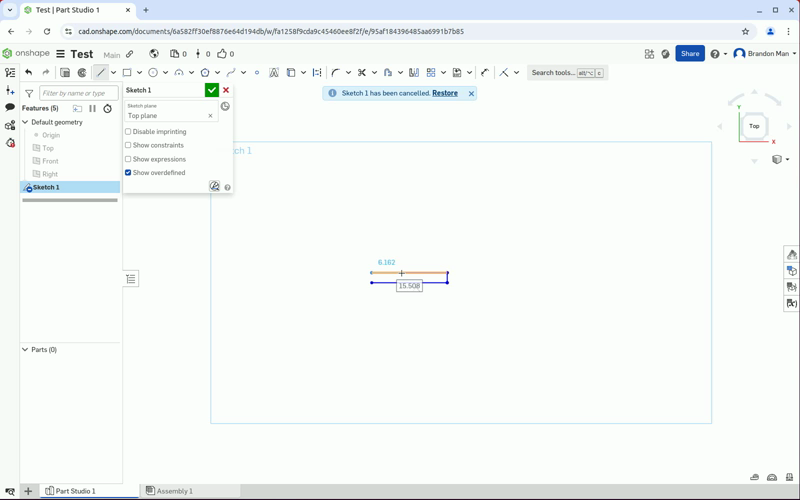
mouse_move(371, 282)
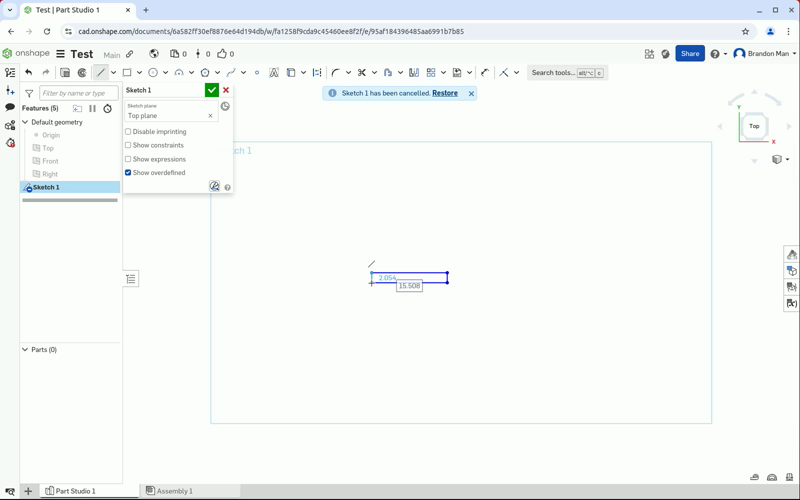
key_up(shift)
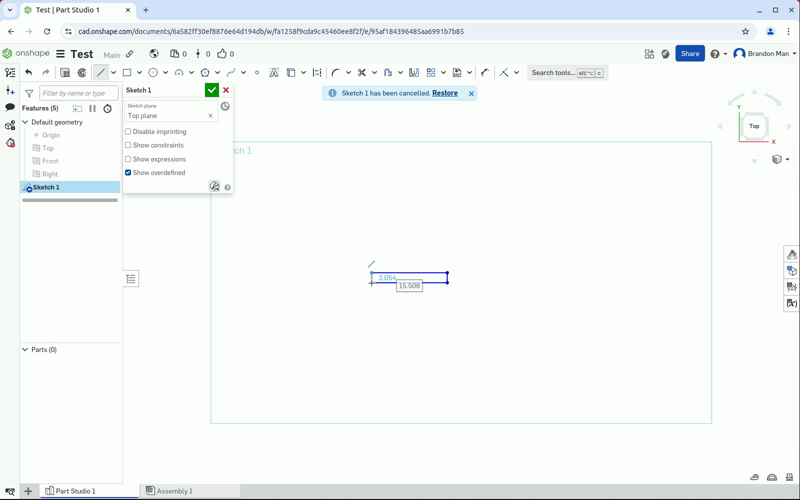
click(371, 282)
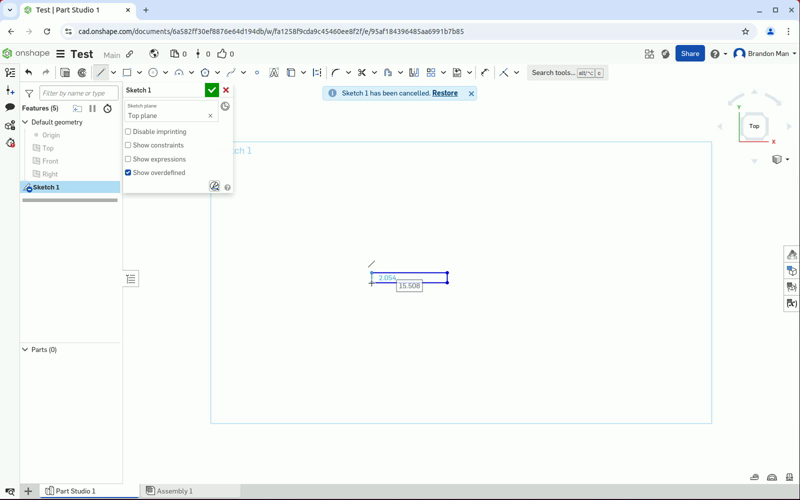
key(esc)
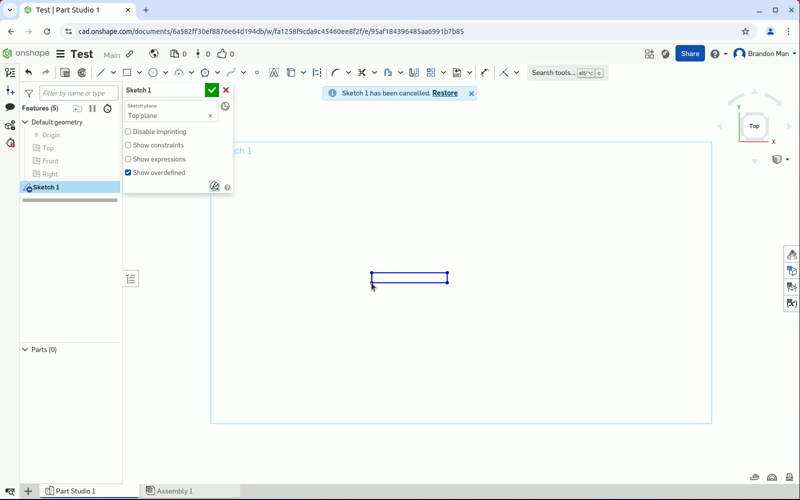
mouse_move(410, 281)
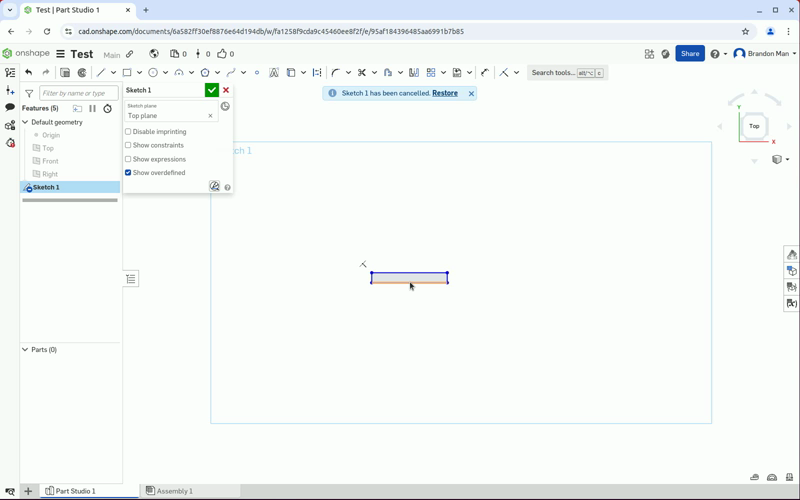
scroll(6)
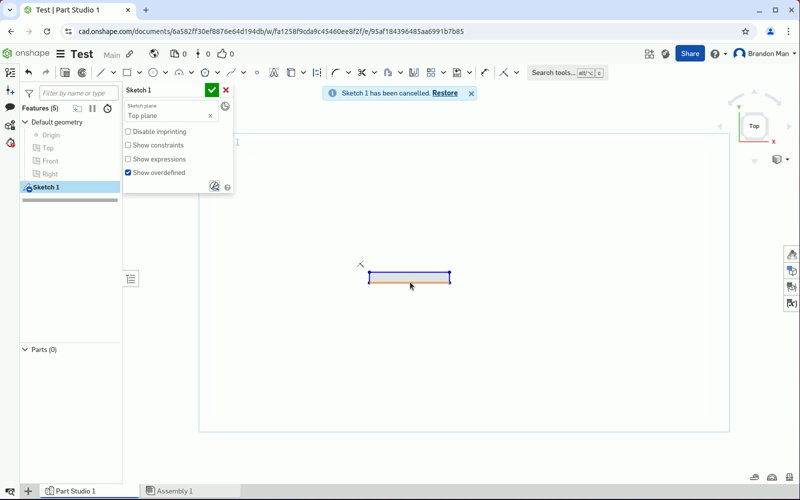
scroll(6)
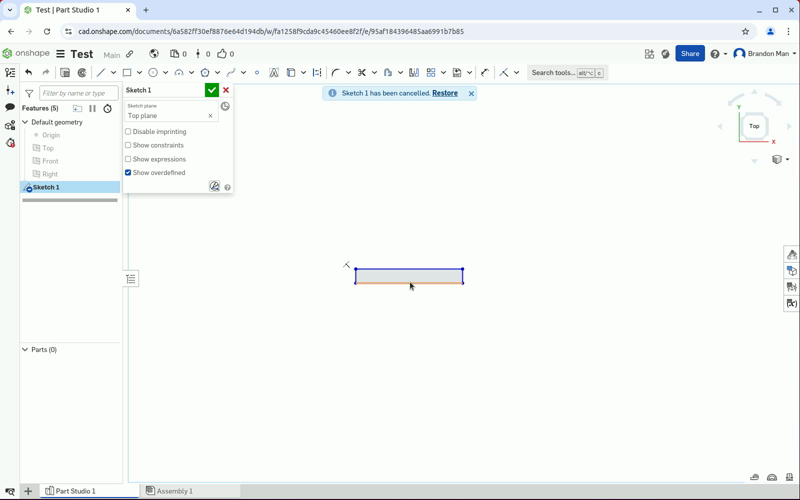
scroll(6)
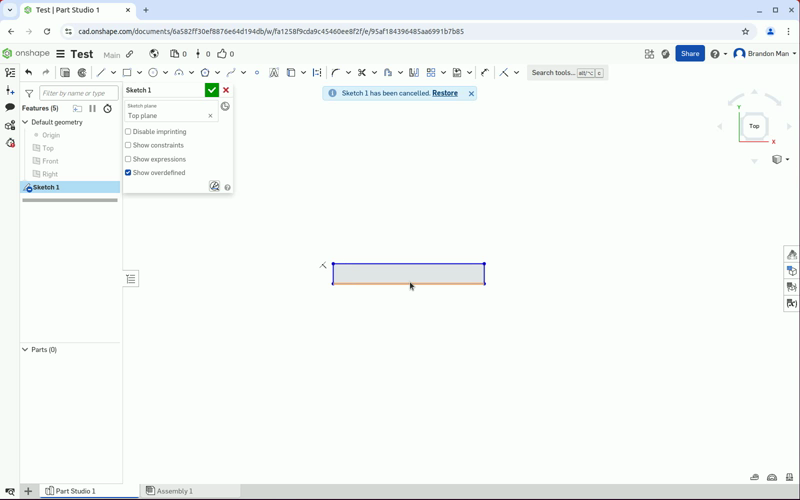
scroll(6)
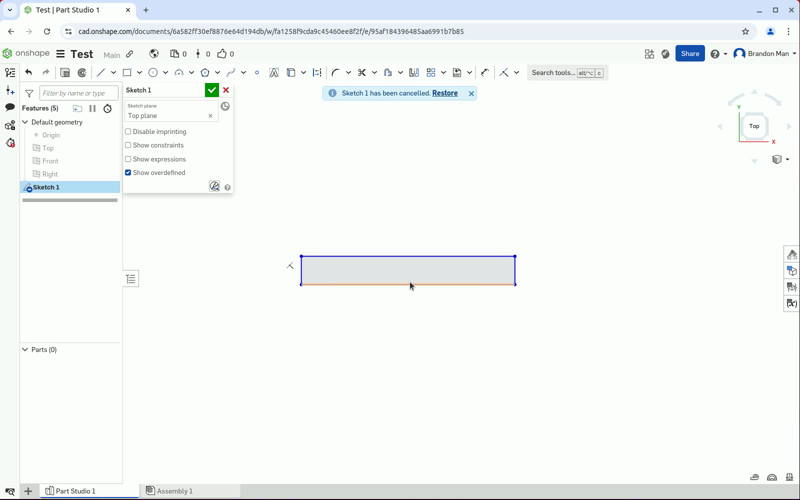
scroll(6)
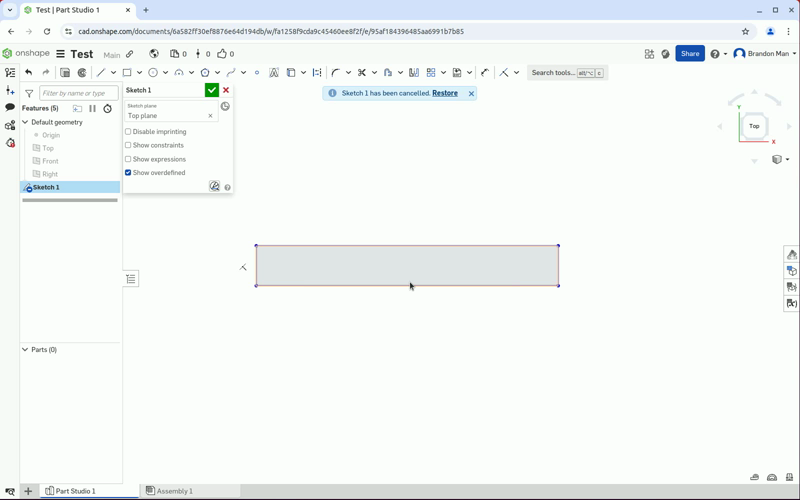
scroll(6)
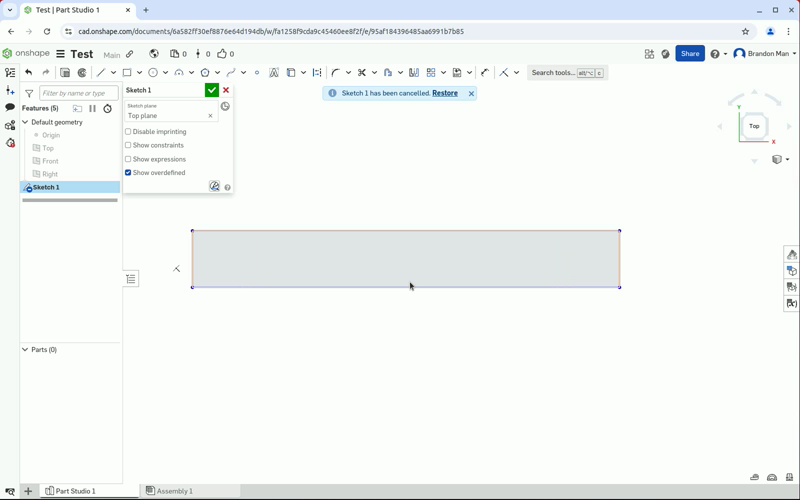
scroll(6)
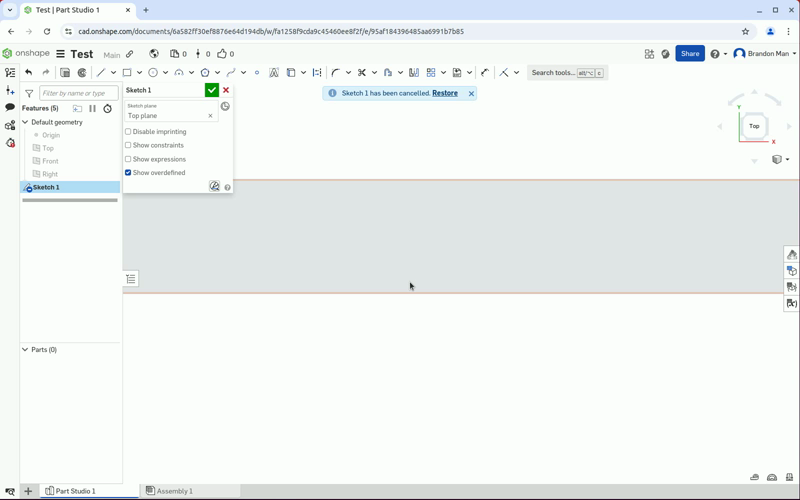
click(410, 281)
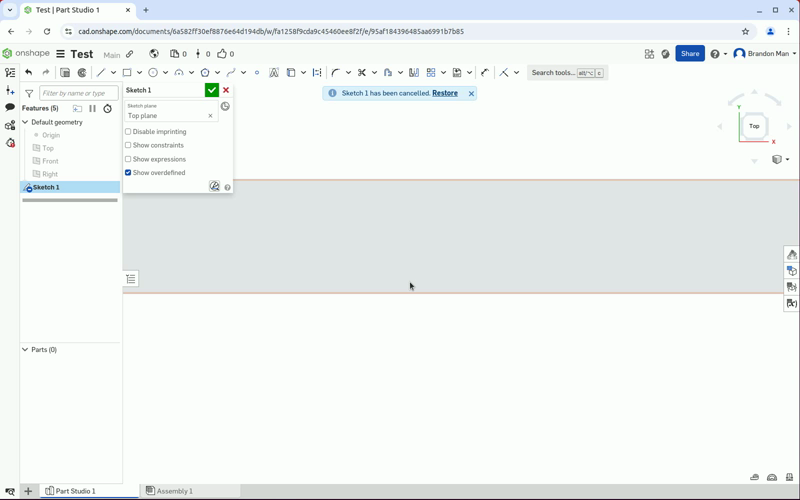
scroll(-6)
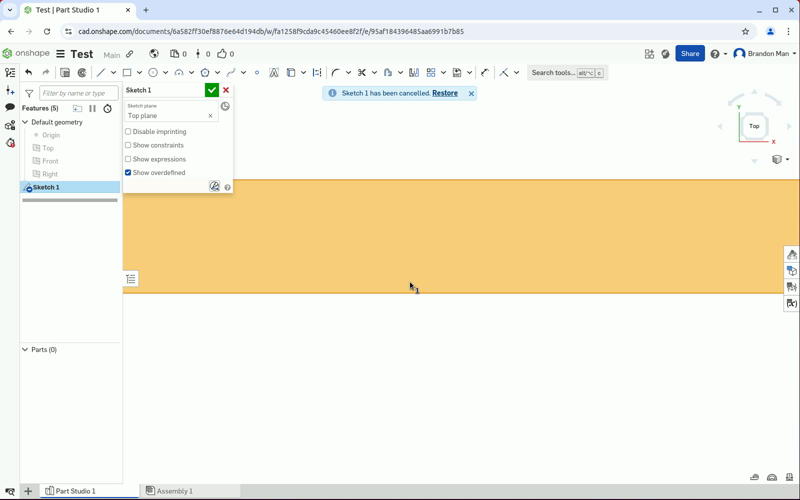
scroll(-6)
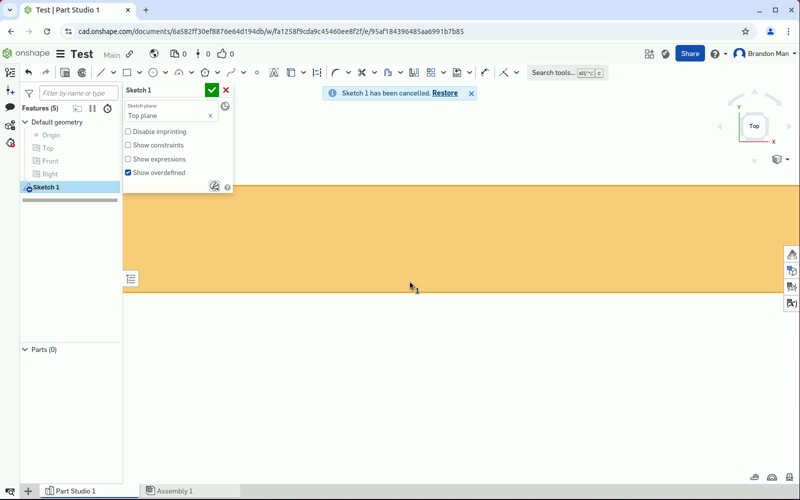
scroll(-6)
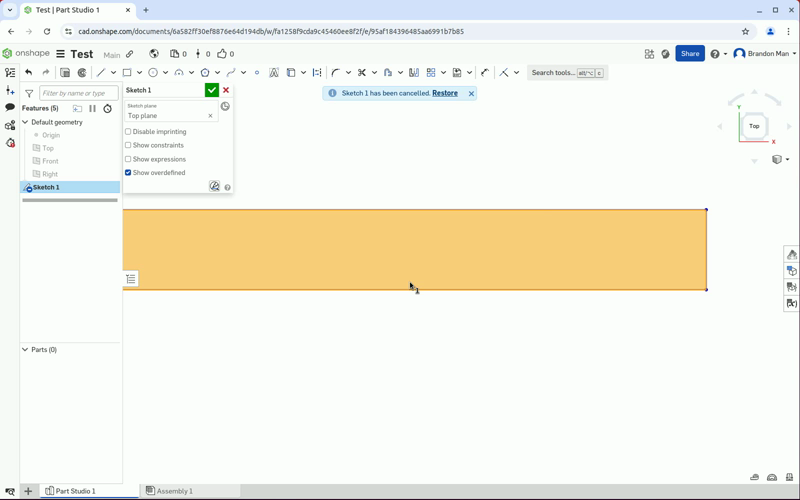
scroll(-6)
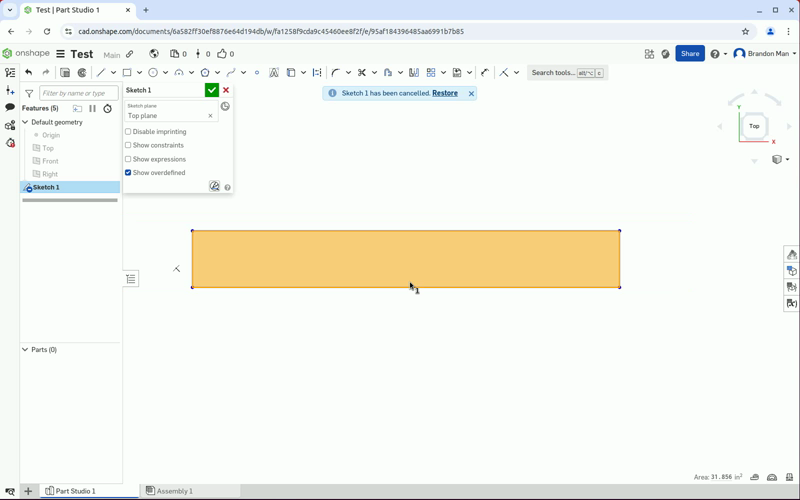
scroll(-6)
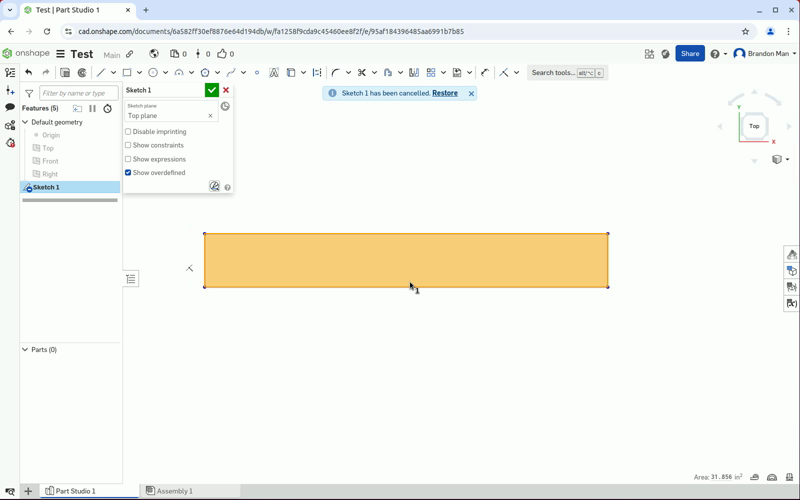
scroll(-6)
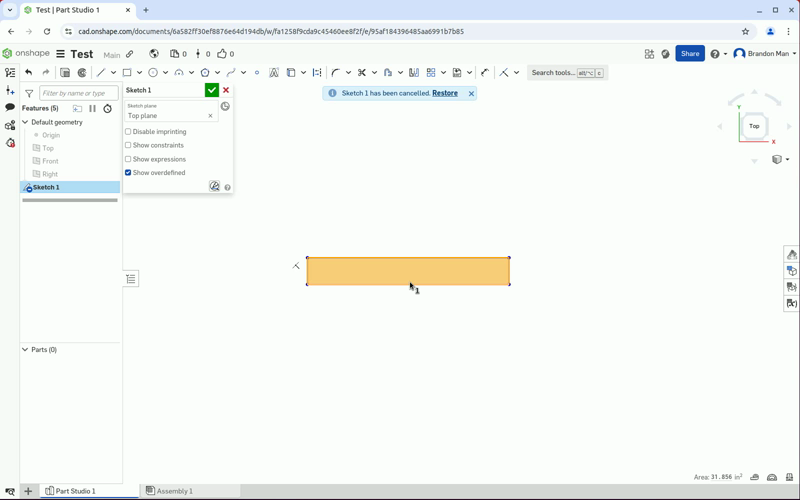
scroll(-6)
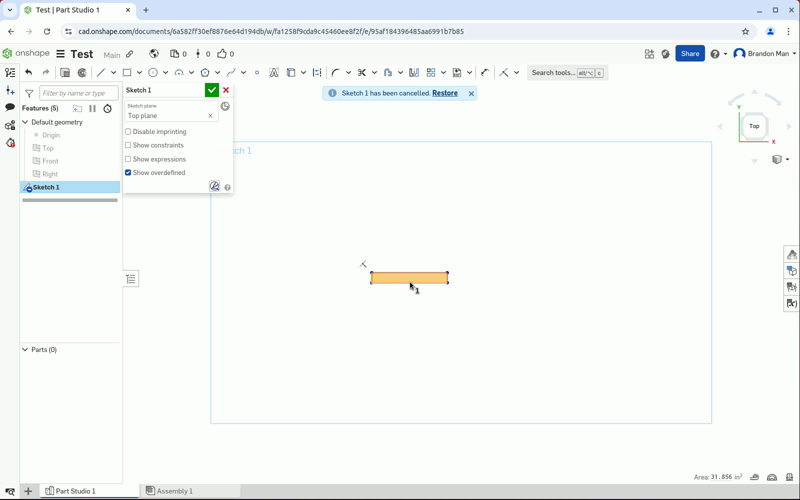
mouse_move(73, 352)
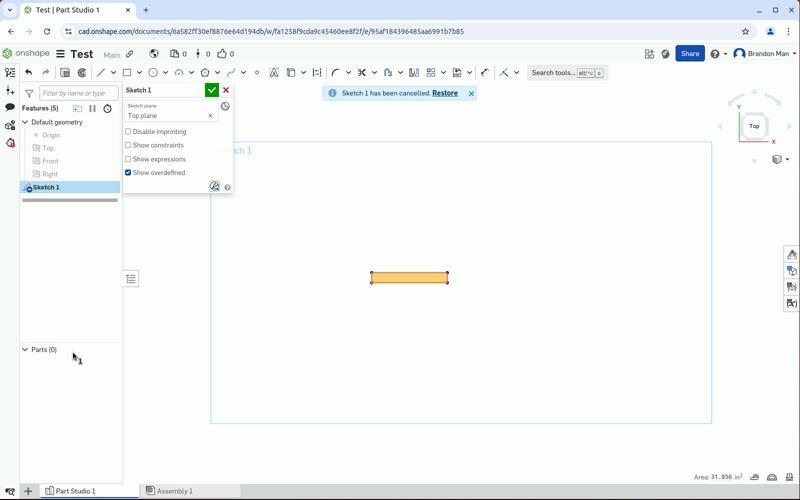
key(shift+y)
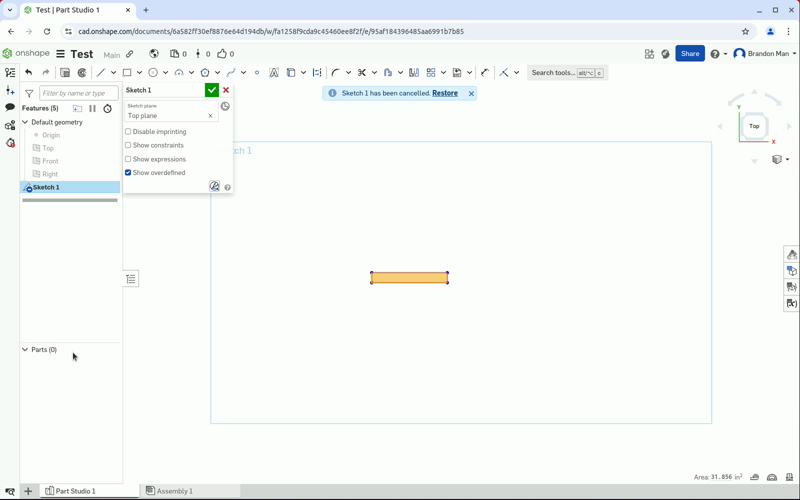
key(shift+e)
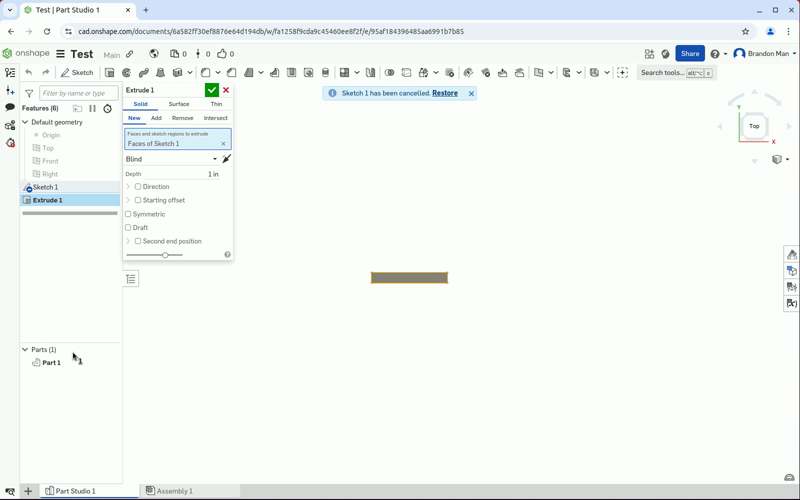
mouse_move(143, 106)
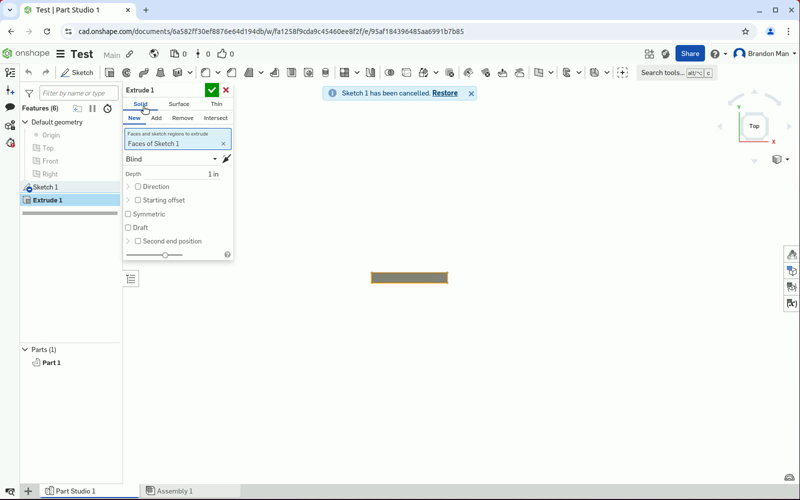
click(143, 106)
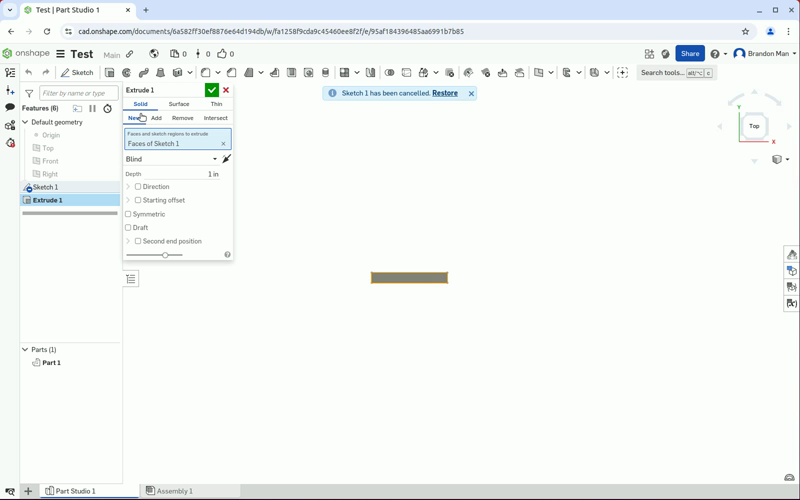
mouse_move(137, 120)
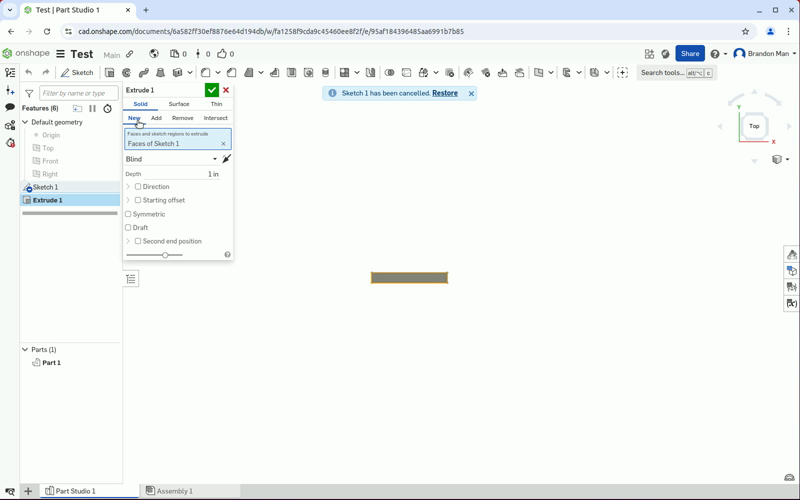
click(137, 120)
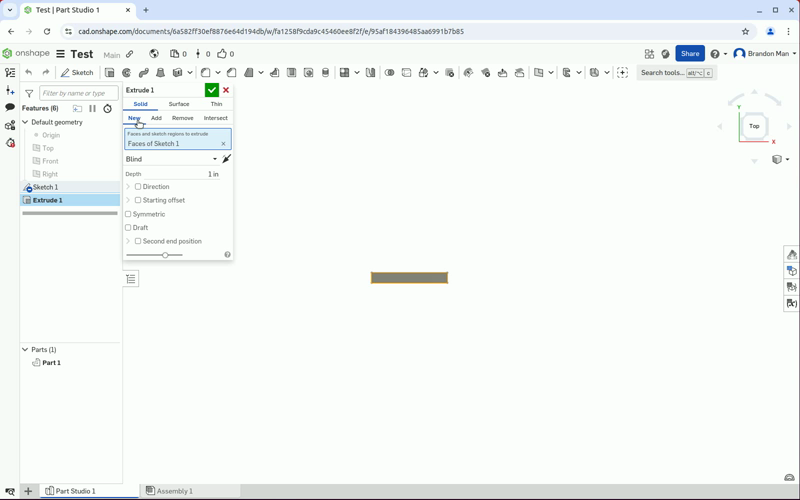
key(tab, 4)
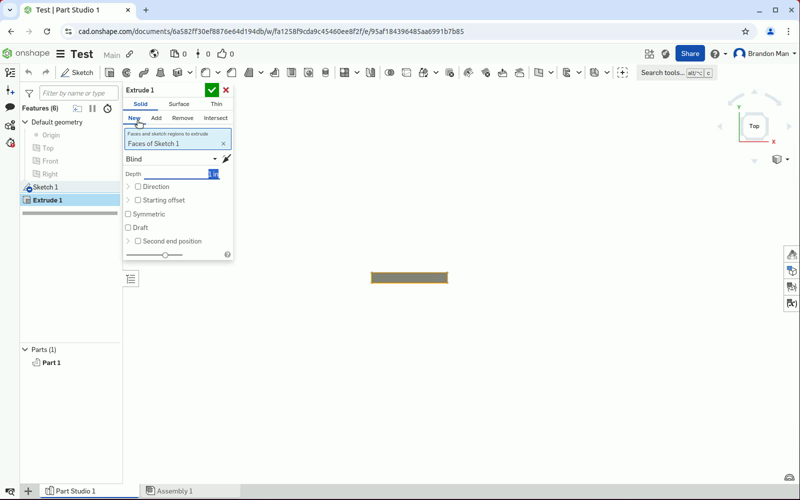
text(23.108)
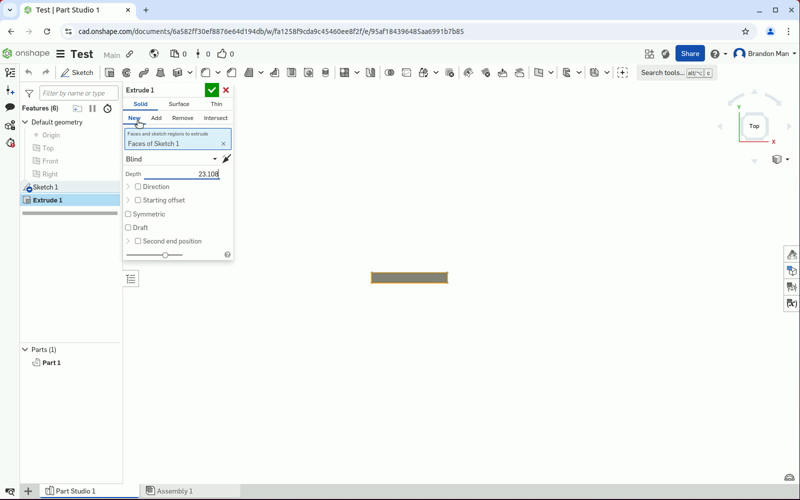
key(enter)
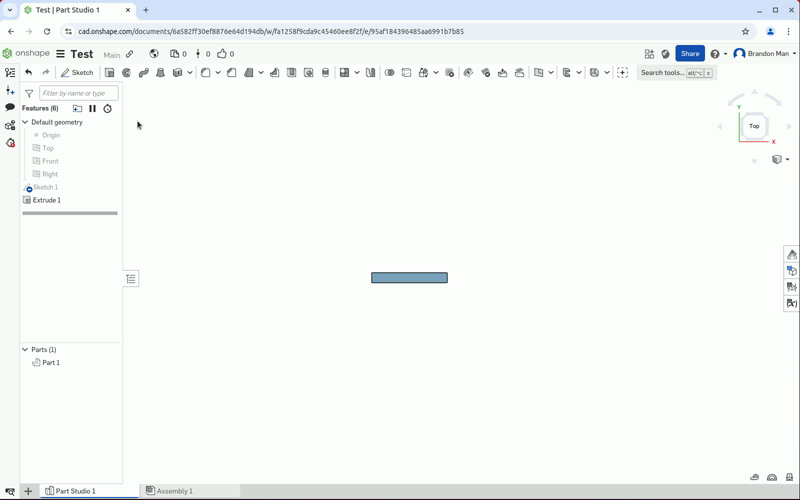
key(shift+h)
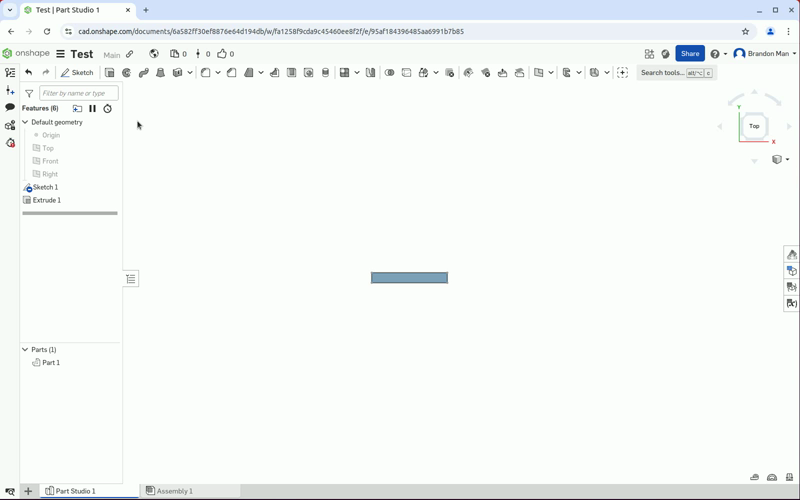
key(shift+h)
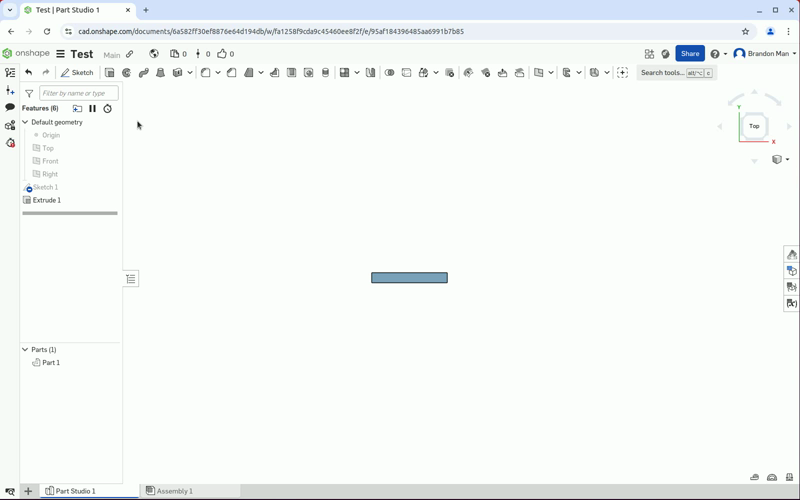
mouse_move(73, 189)
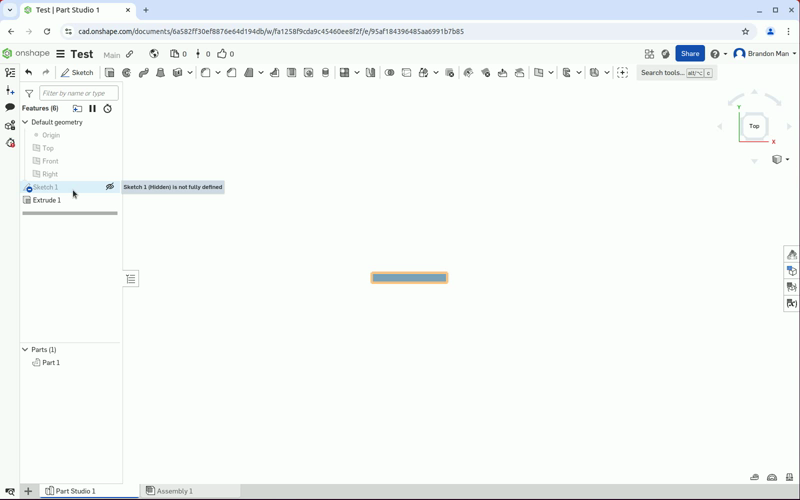
click(73, 189)
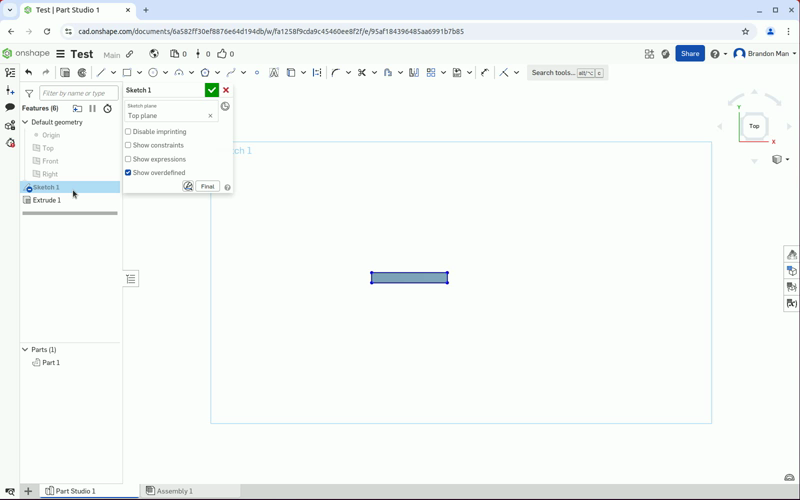
mouse_move(229, 92)
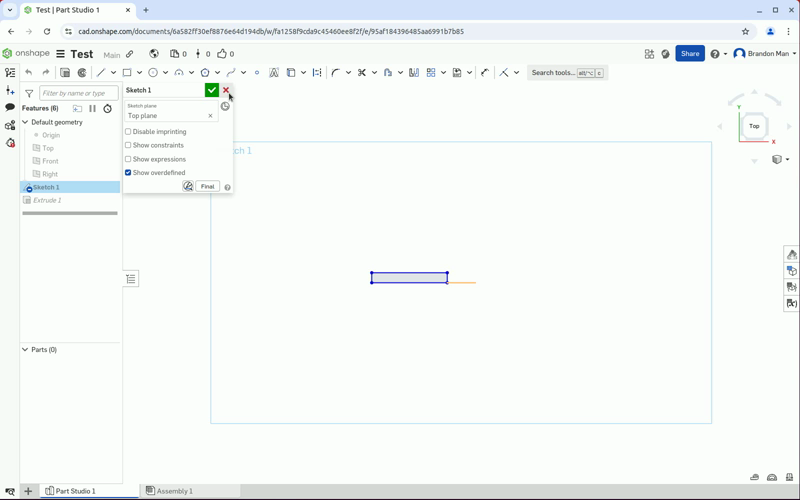
click(229, 92)
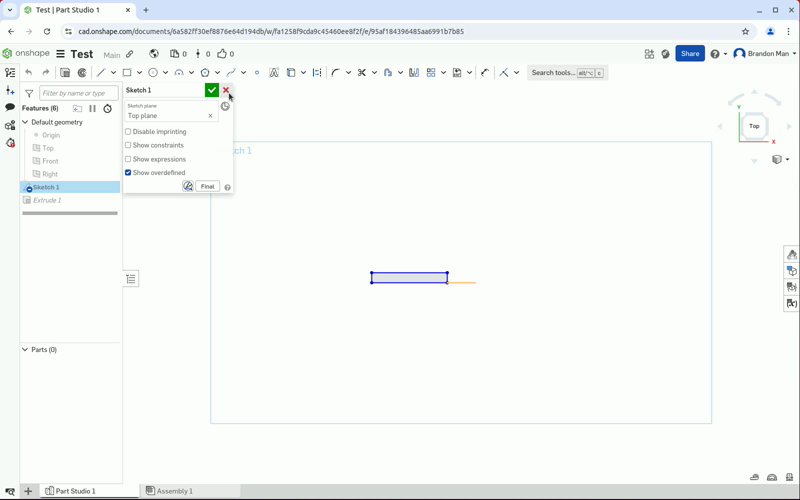
key(shift+s)
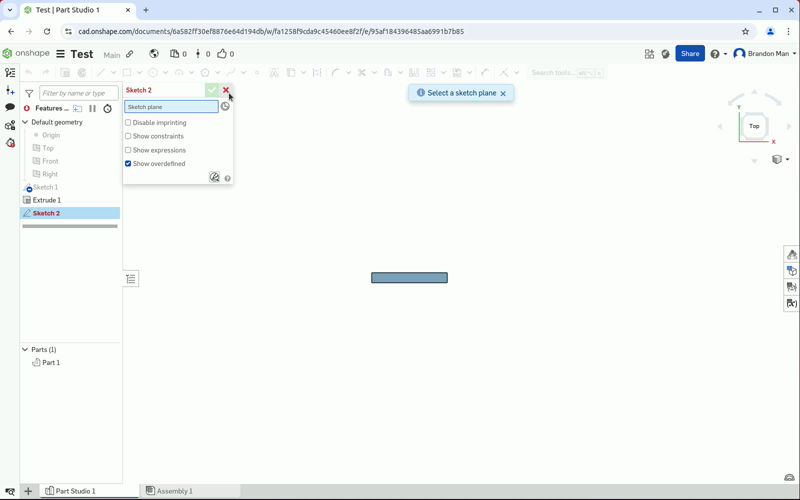
mouse_move(73, 150)
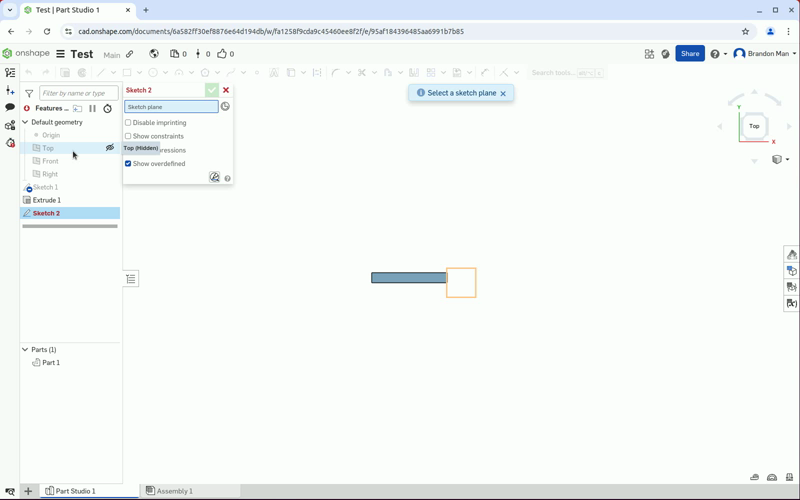
click(73, 150)
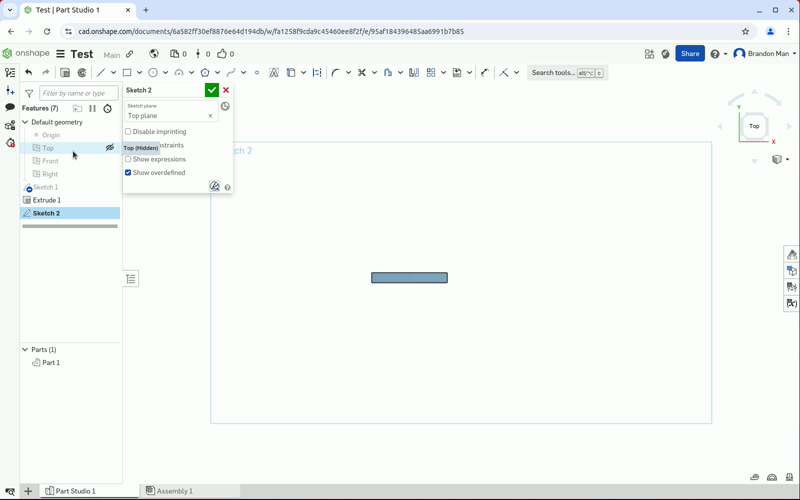
mouse_move(73, 352)
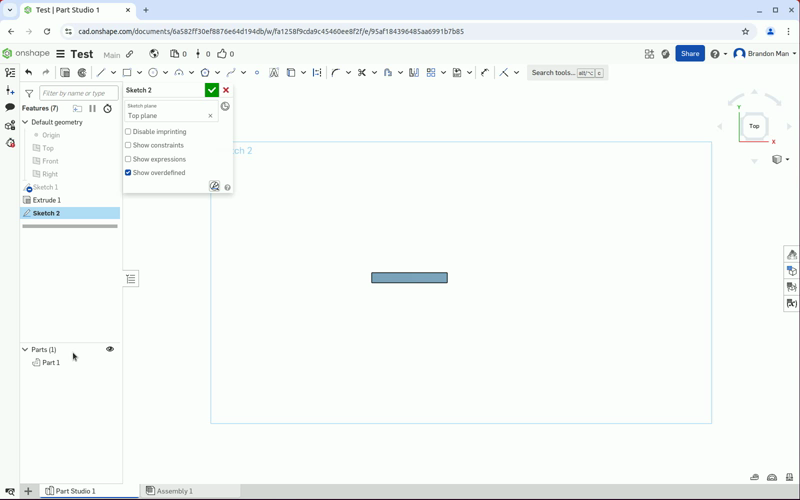
key(y)
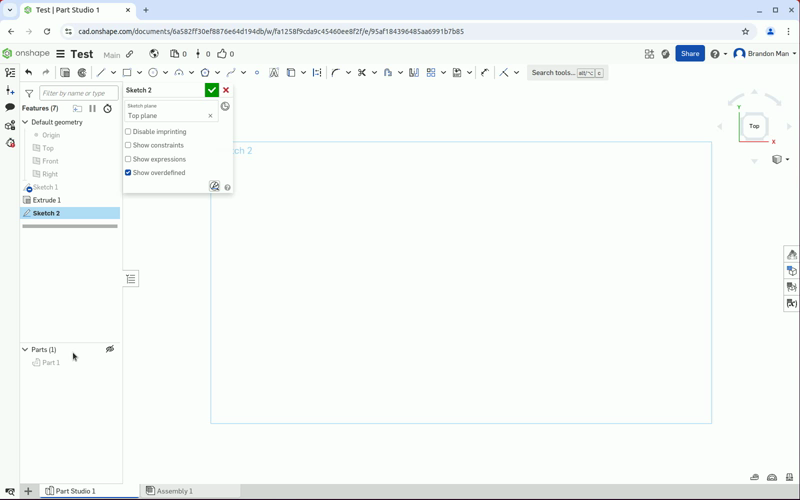
key(l)
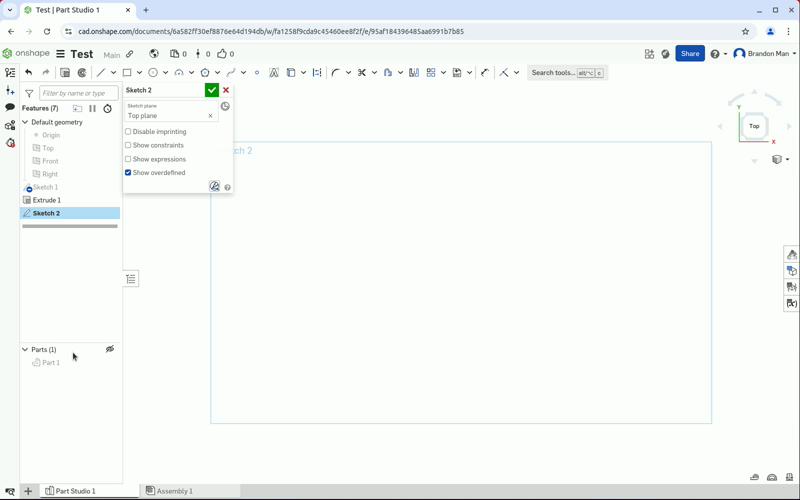
key_down(shift)
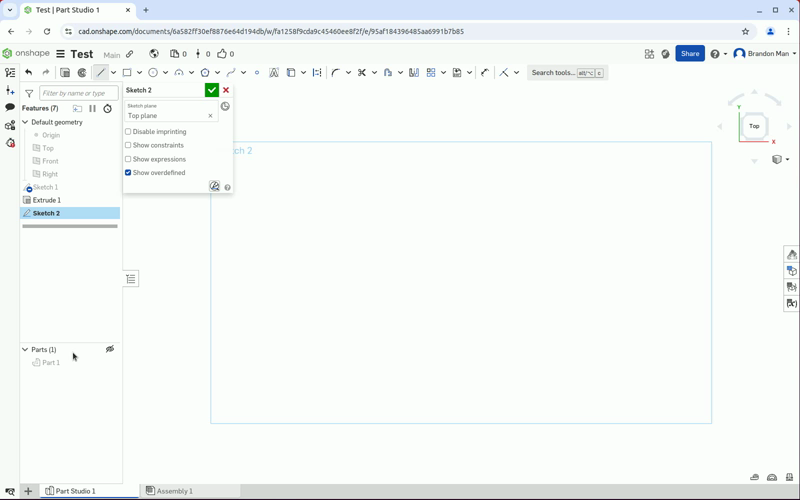
mouse_move(371, 241)
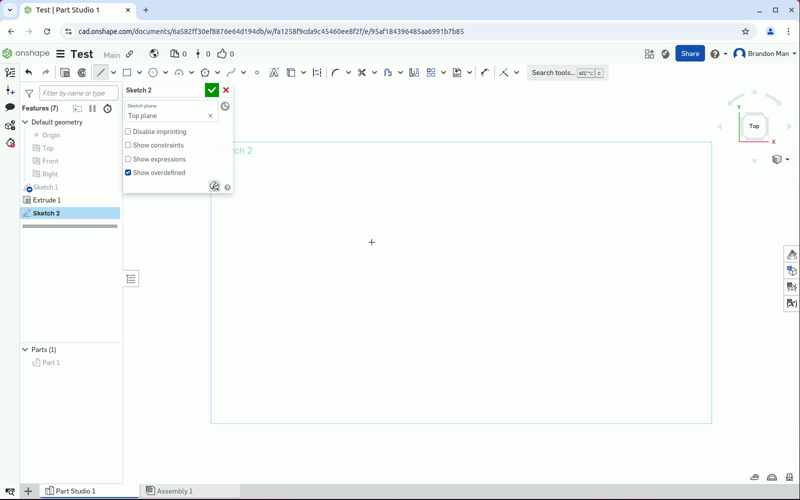
click(371, 241)
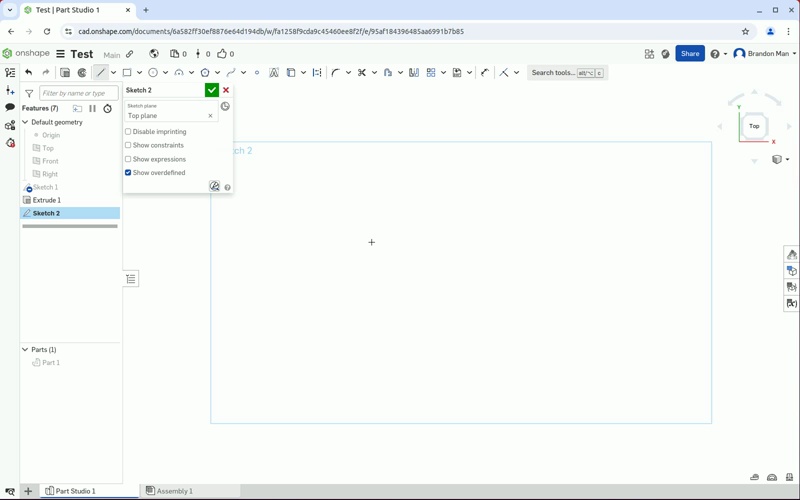
key_up(shift)
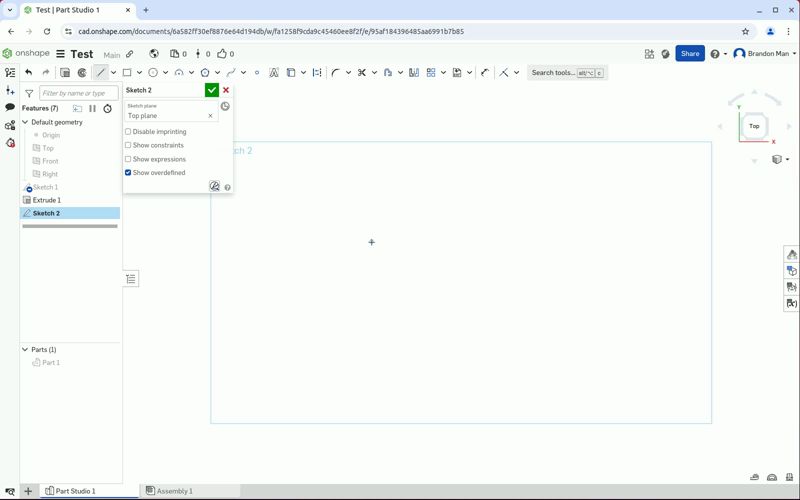
key_down(shift)
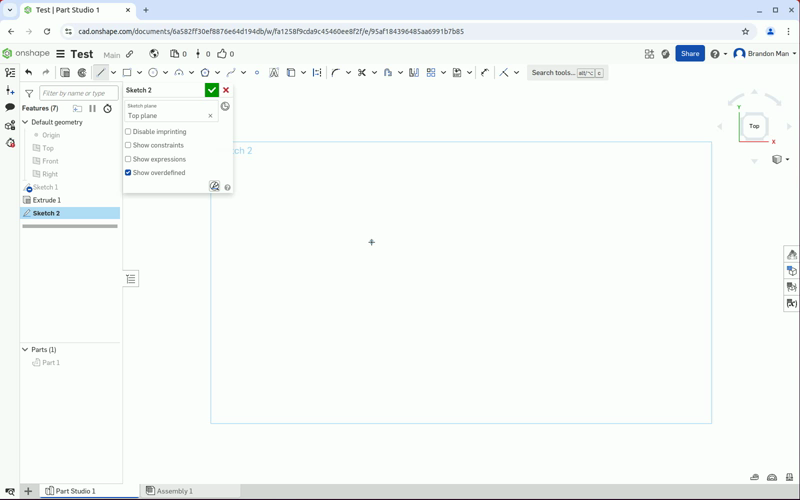
mouse_move(447, 241)
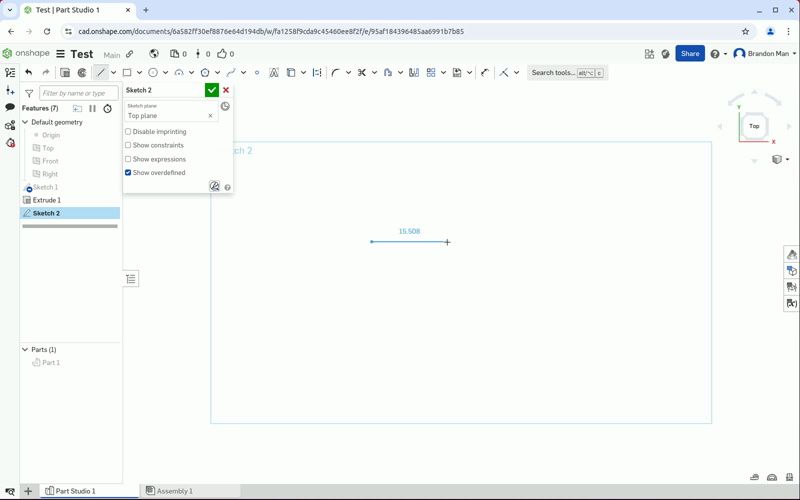
click(447, 241)
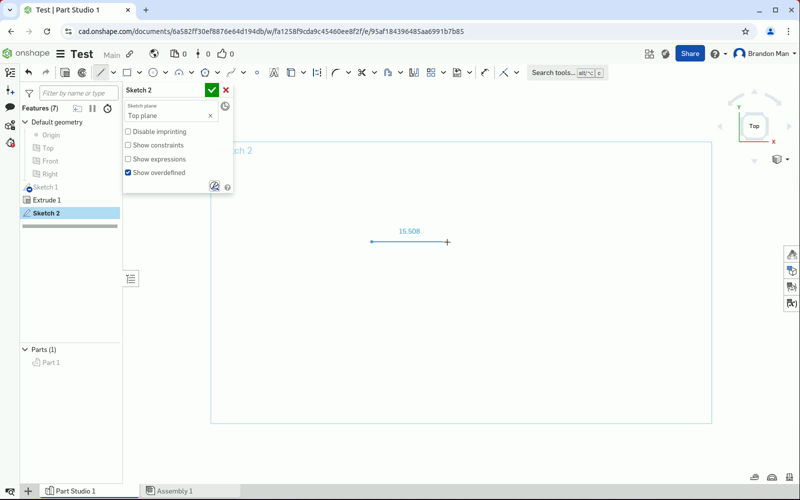
key_up(shift)
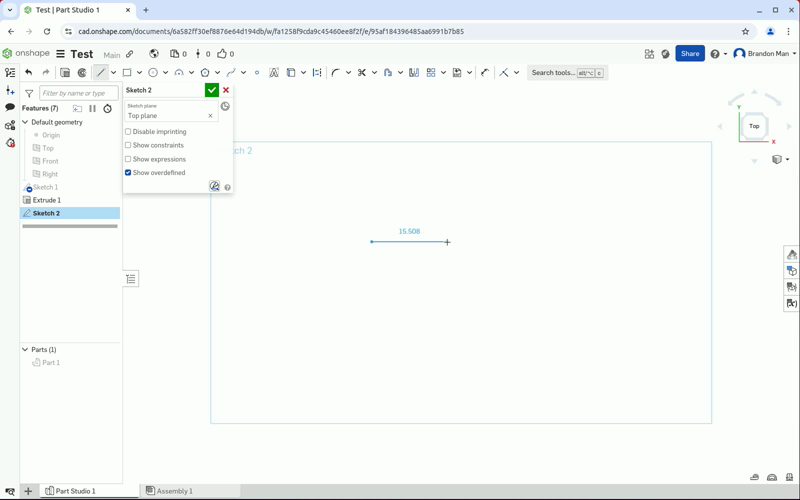
key_down(shift)
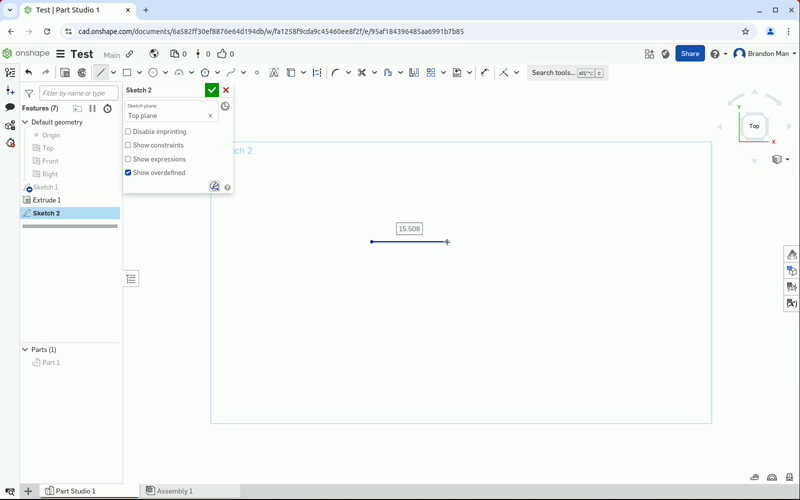
mouse_move(477, 241)
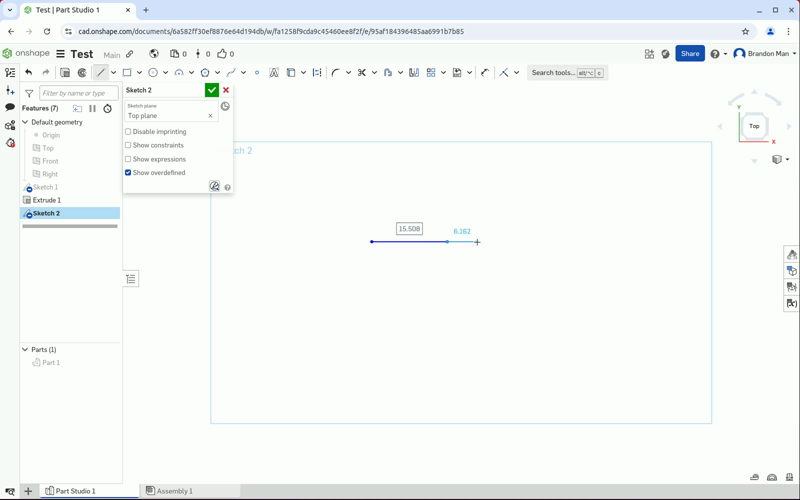
mouse_move(447, 230)
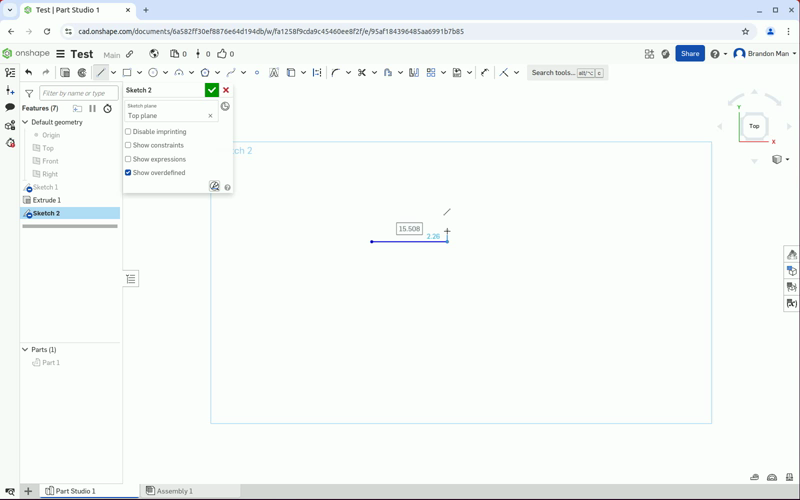
click(447, 230)
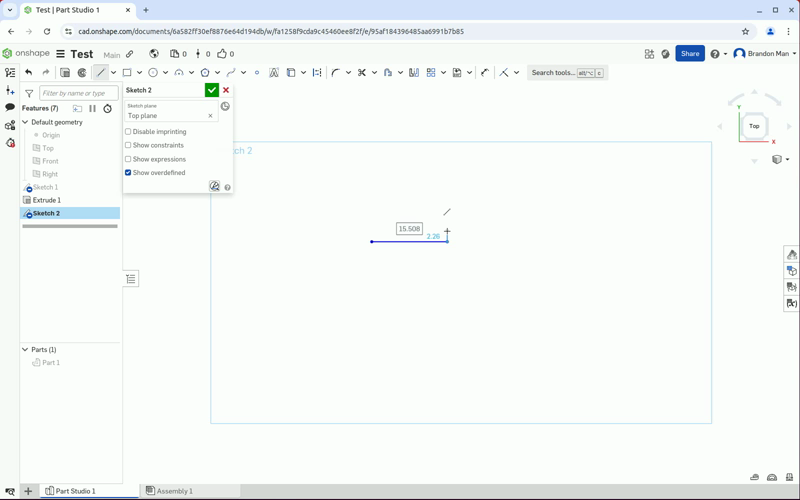
key_up(shift)
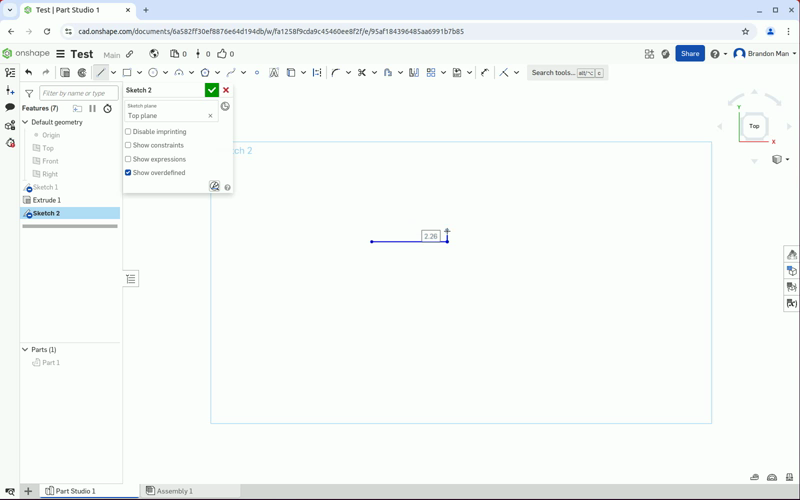
key_down(shift)
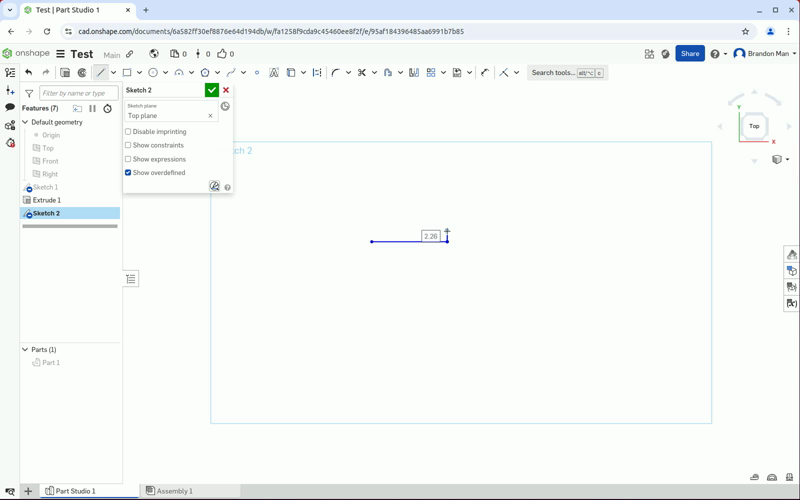
mouse_move(371, 230)
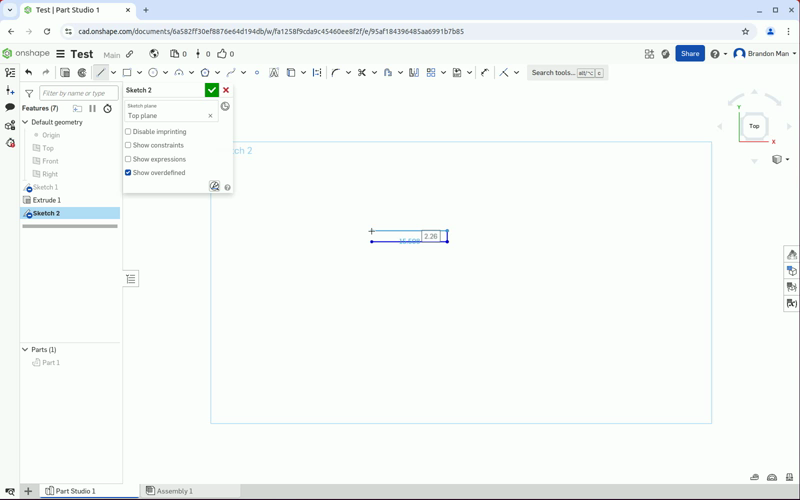
click(371, 230)
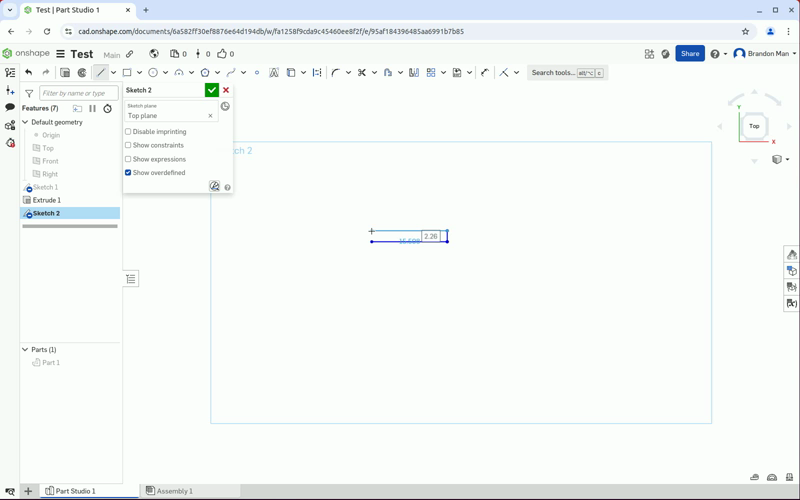
key_up(shift)
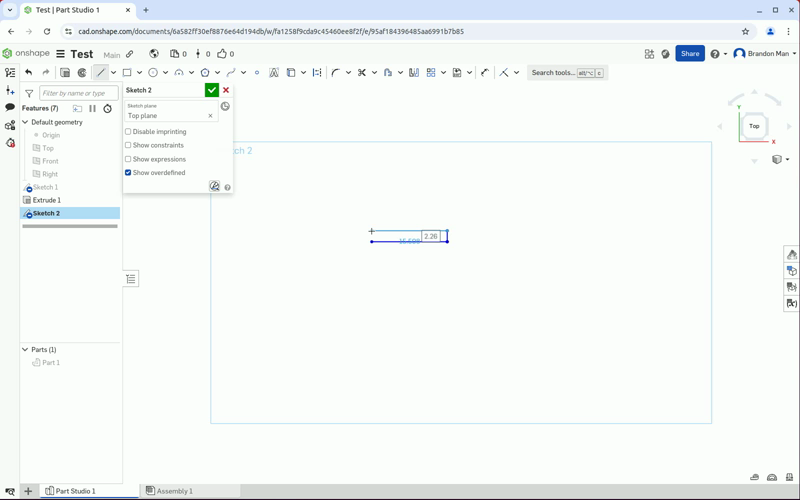
mouse_move(401, 230)
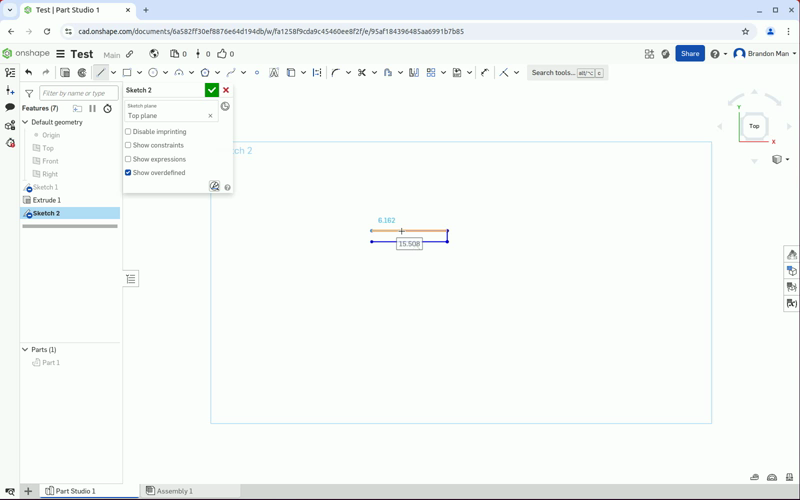
key_down(shift)
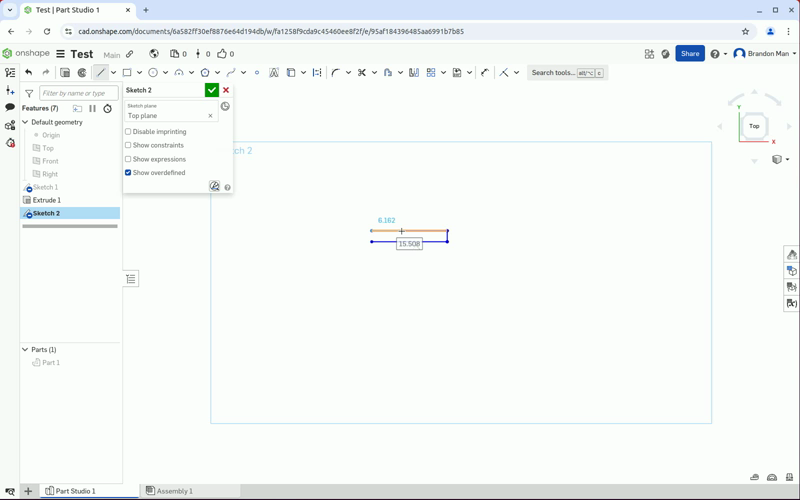
mouse_move(371, 241)
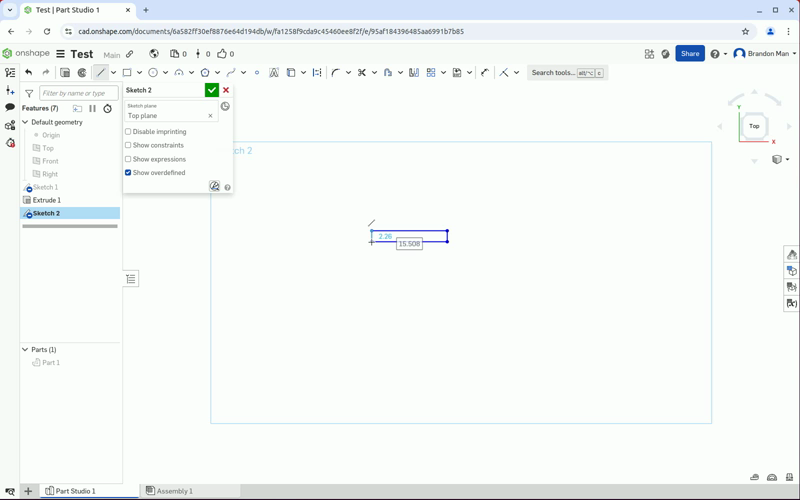
key_up(shift)
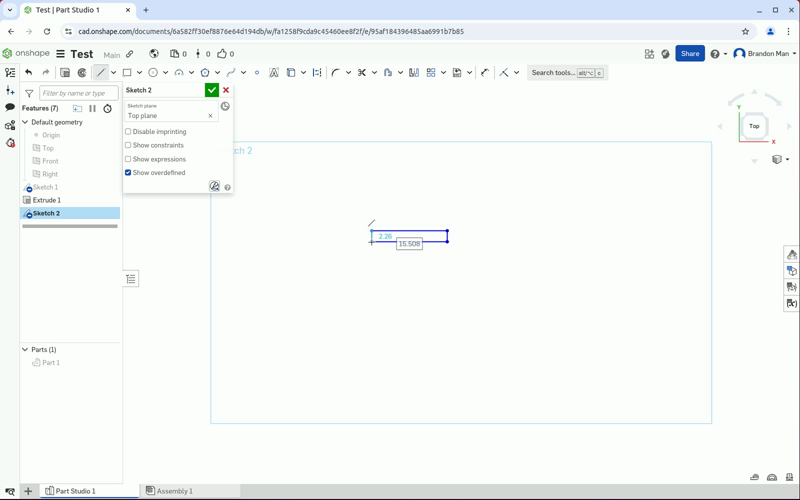
click(371, 241)
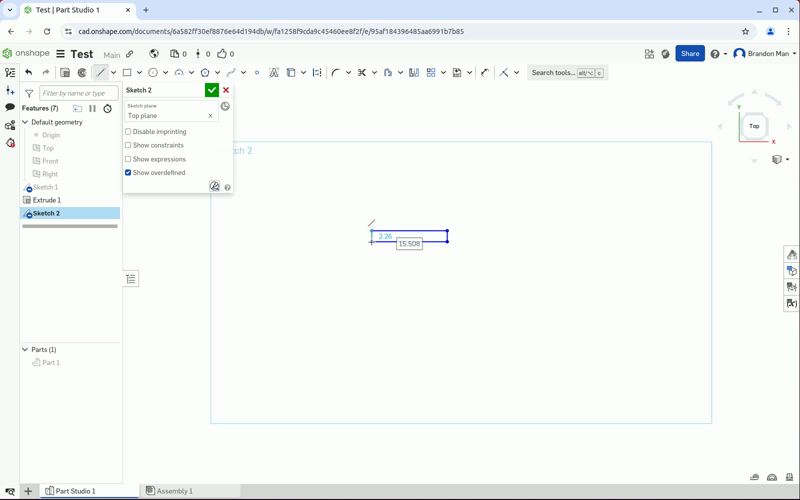
key(esc)
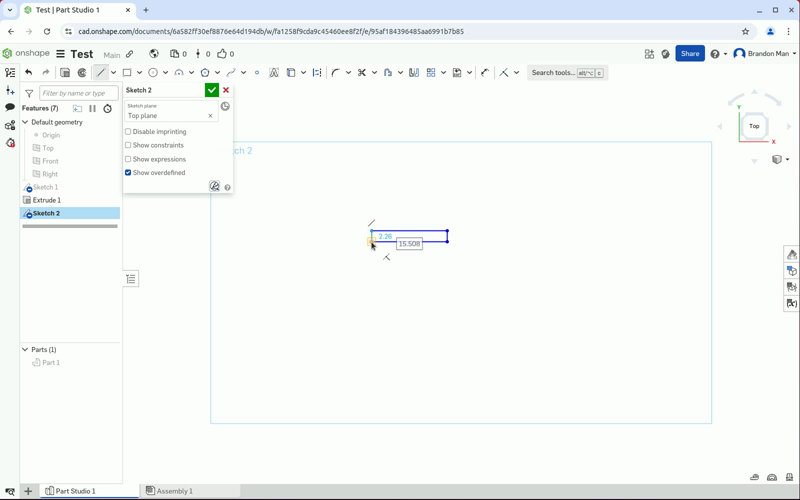
mouse_move(375, 233)
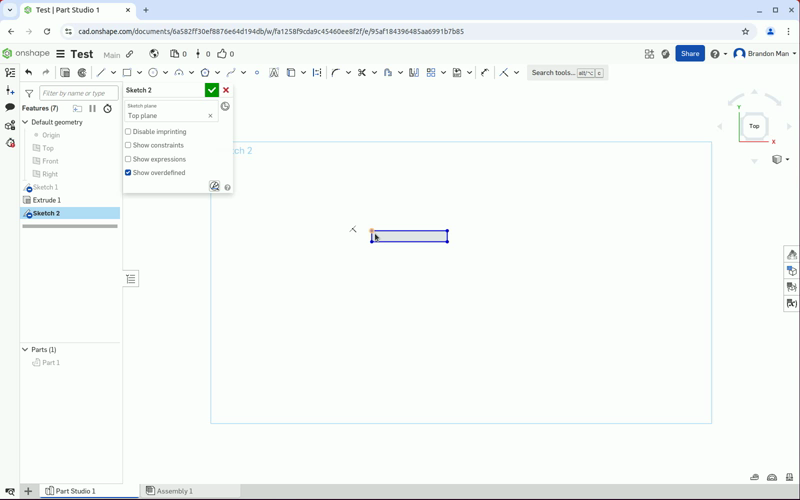
scroll(6)
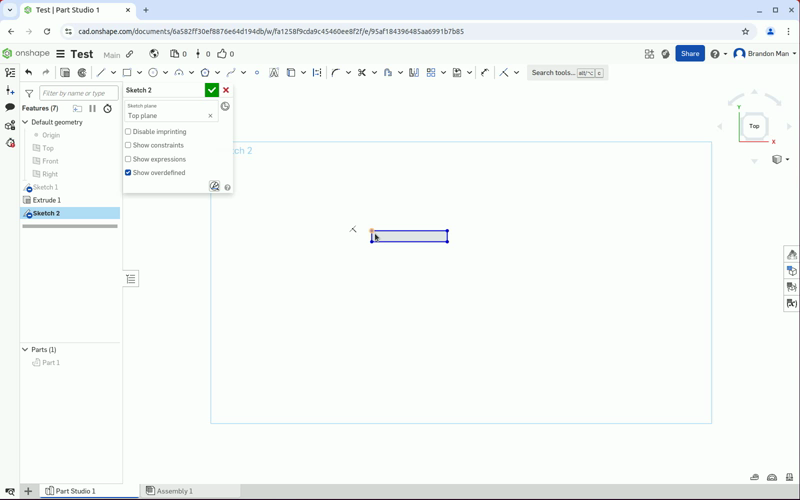
scroll(6)
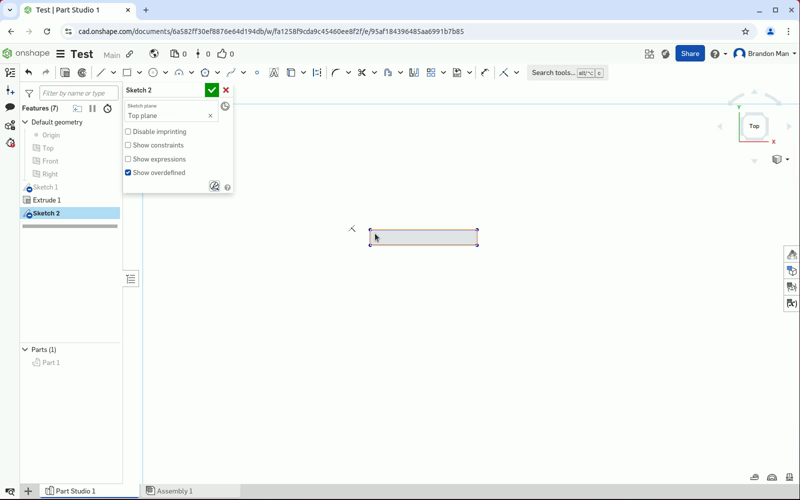
scroll(6)
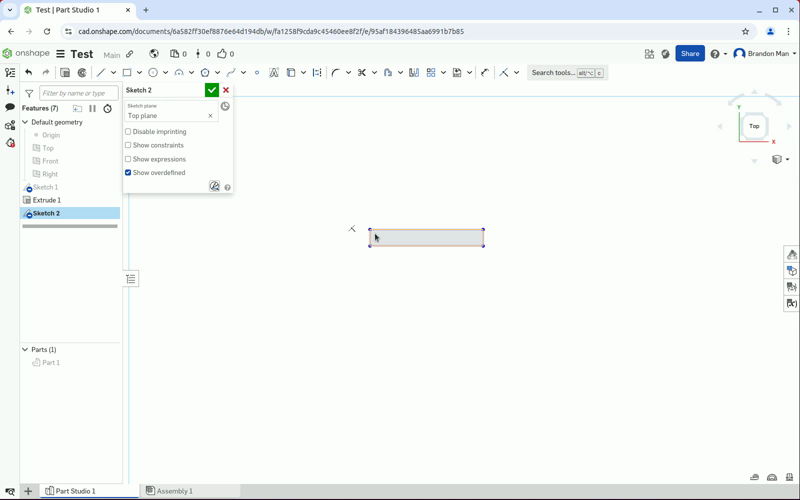
scroll(6)
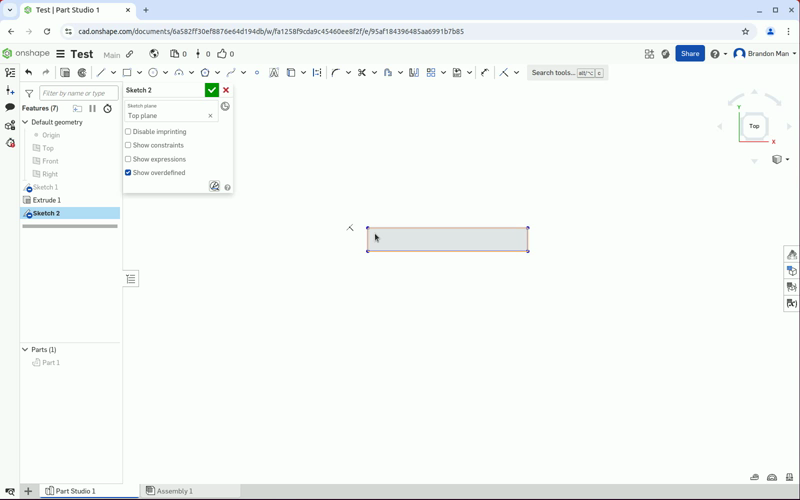
scroll(6)
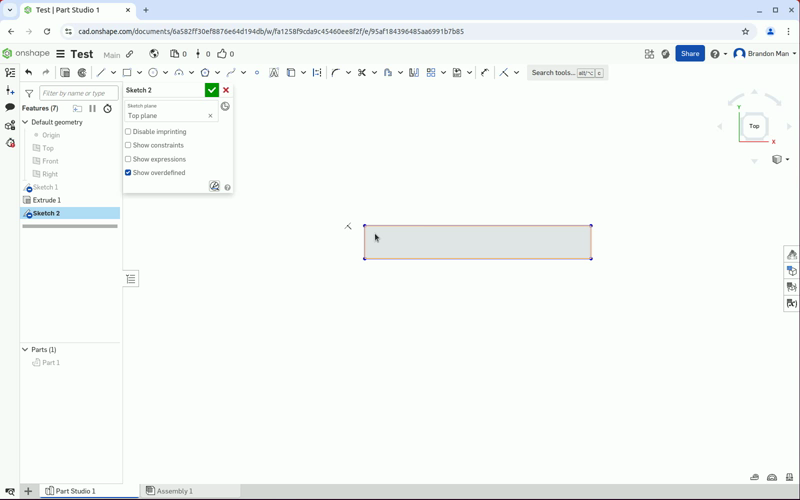
scroll(6)
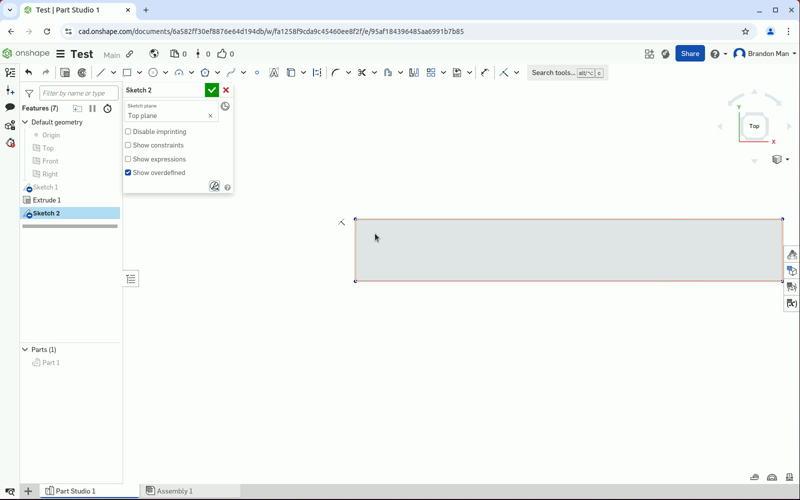
scroll(6)
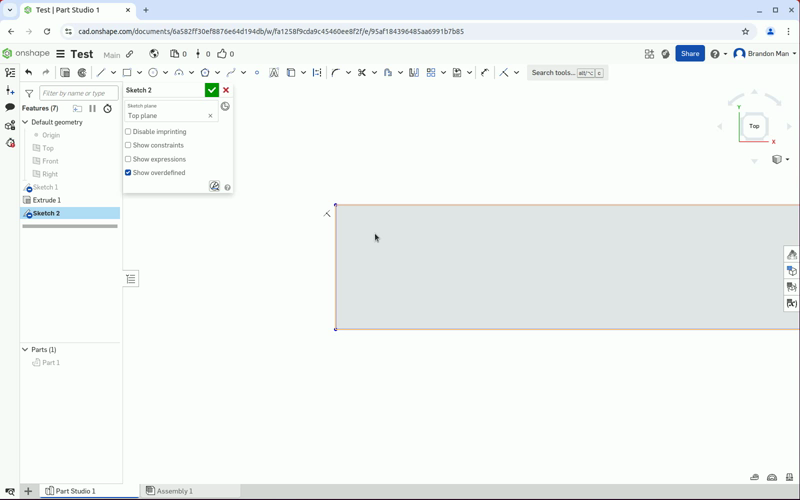
click(375, 233)
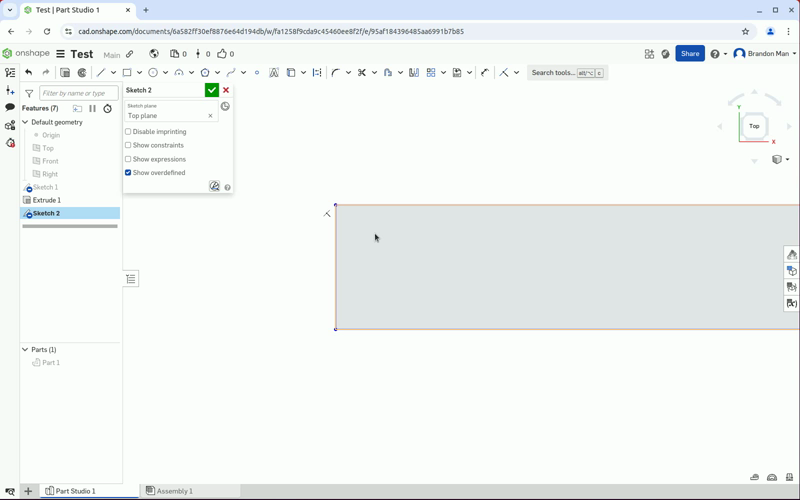
scroll(-6)
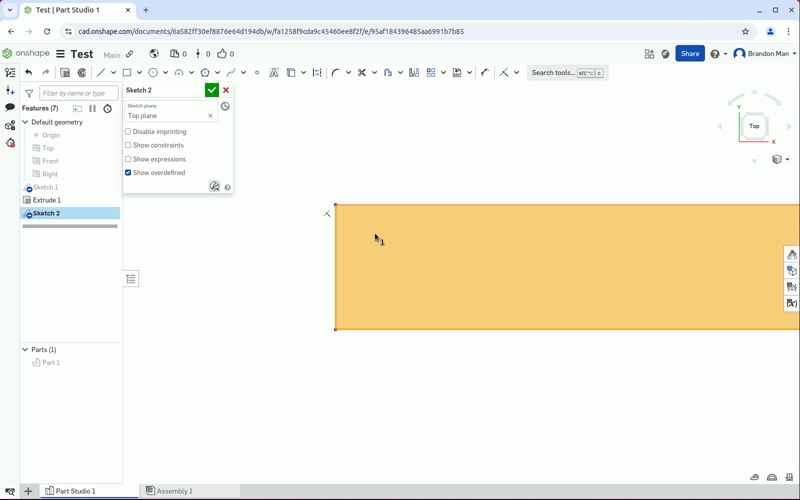
scroll(-6)
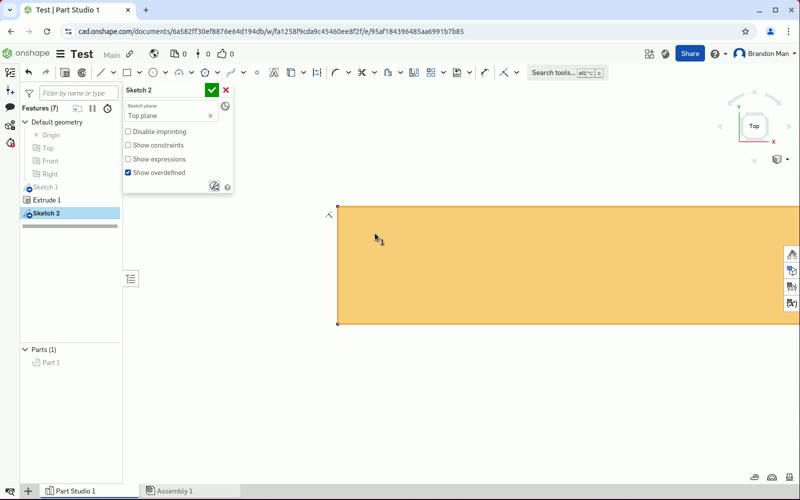
scroll(-6)
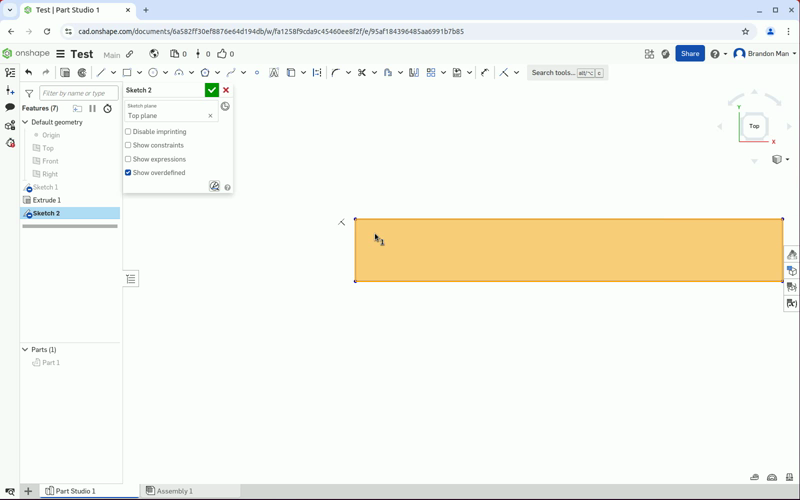
scroll(-6)
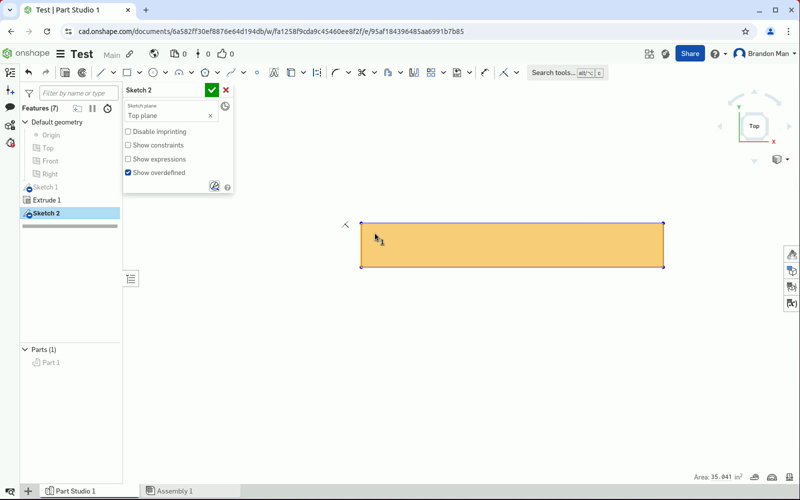
scroll(-6)
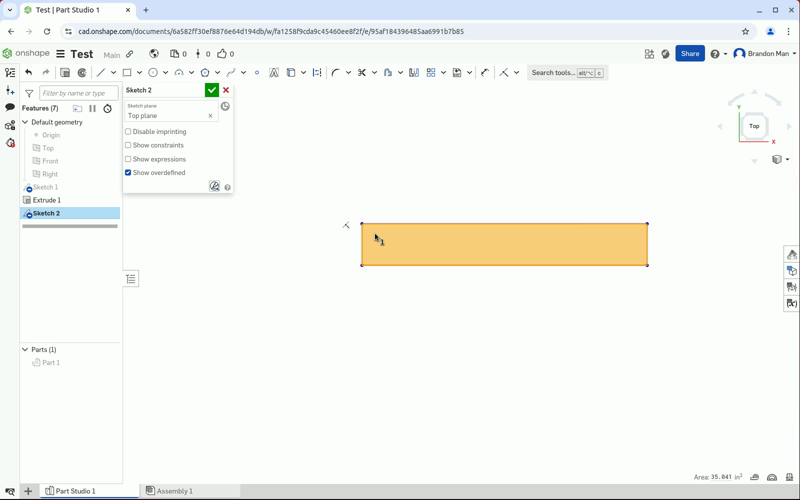
scroll(-6)
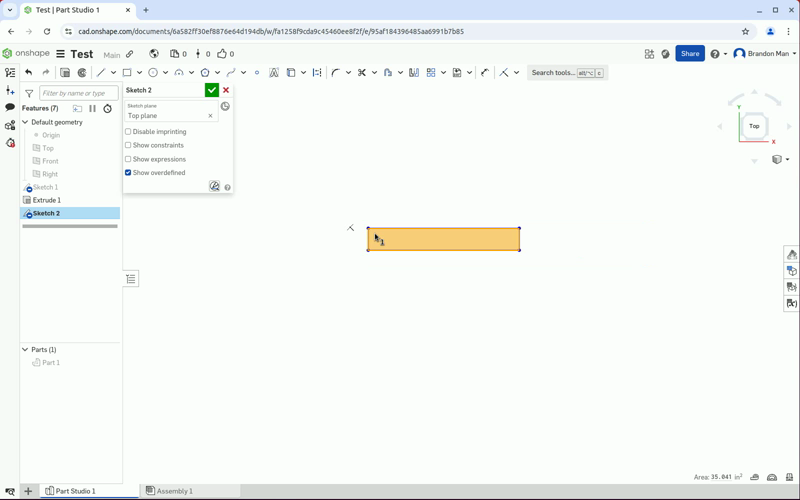
scroll(-6)
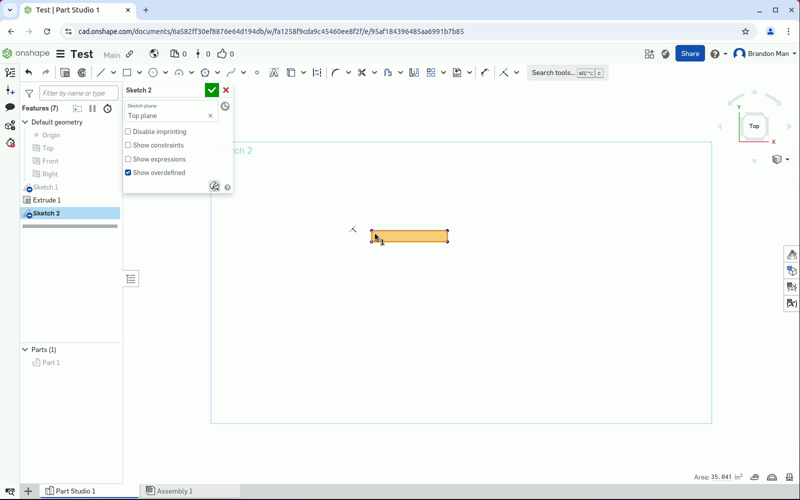
mouse_move(73, 352)
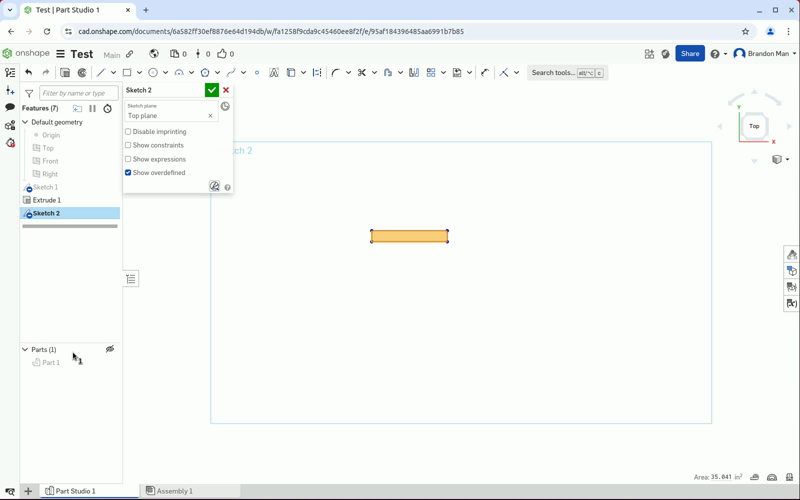
key(shift+y)
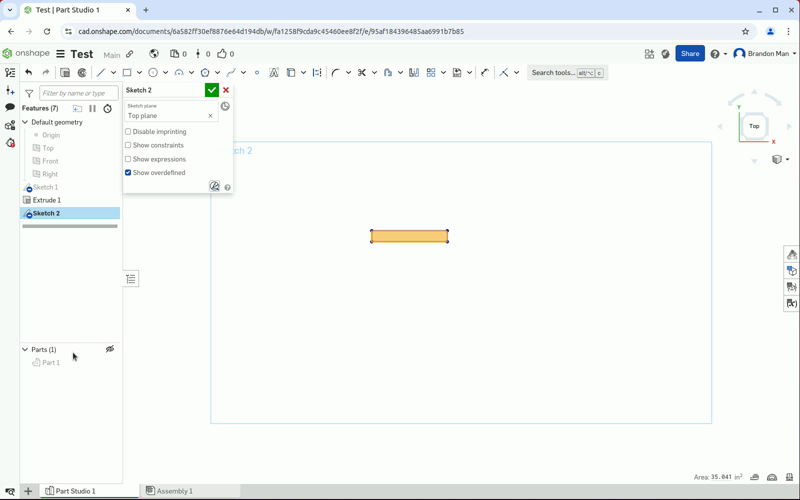
key(shift+e)
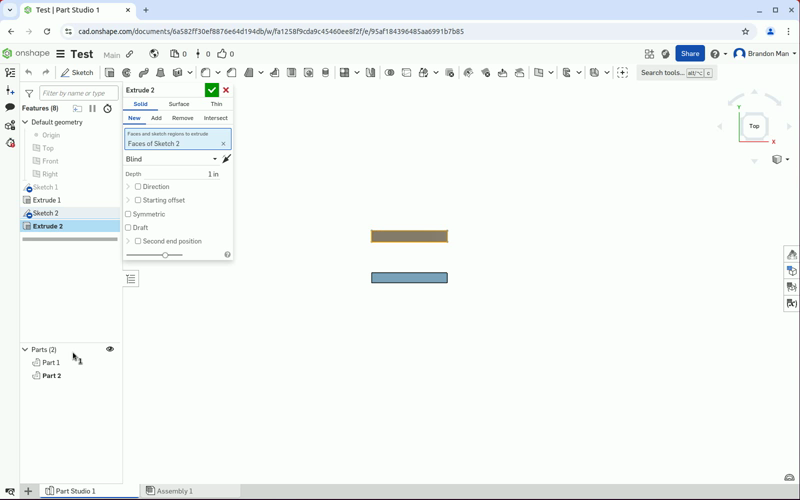
mouse_move(143, 106)
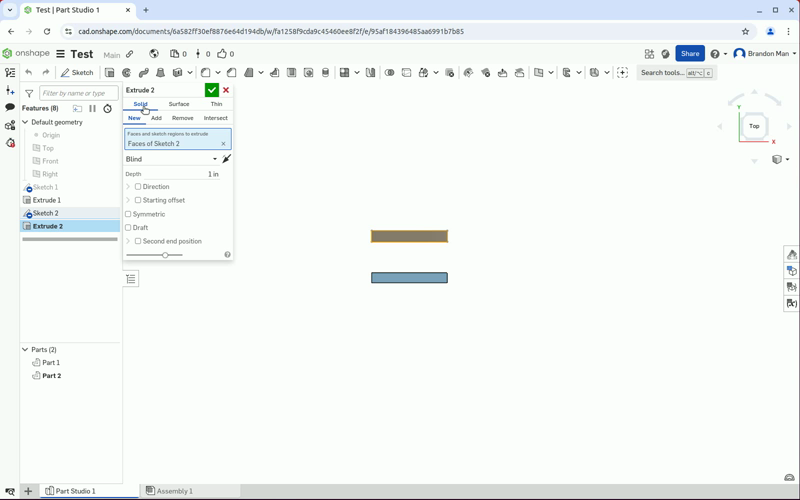
click(143, 106)
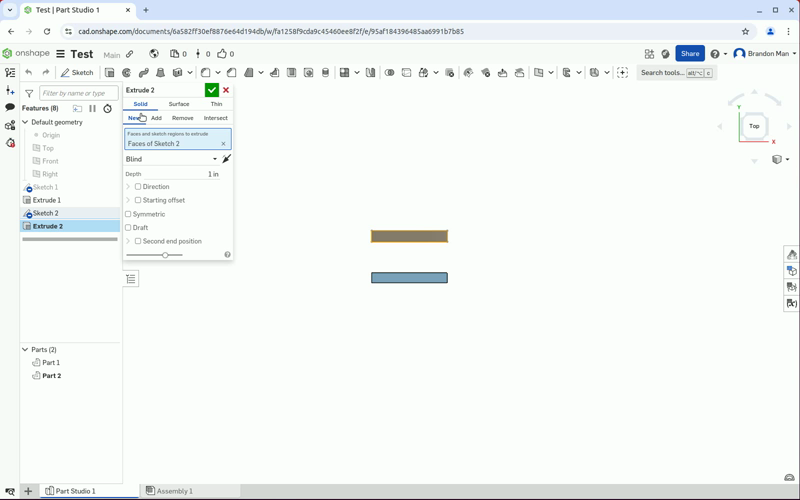
mouse_move(137, 120)
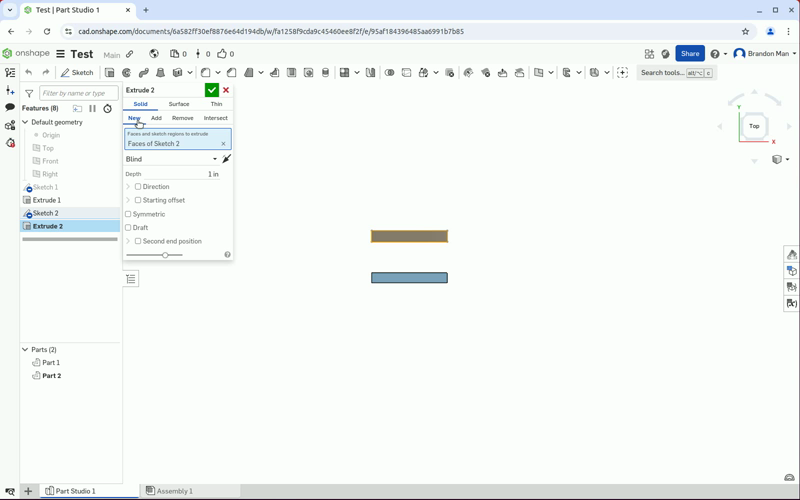
click(137, 120)
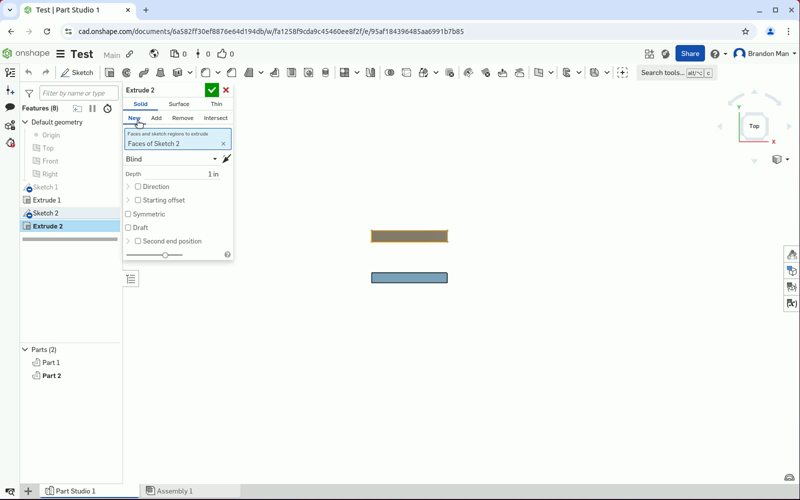
key(tab, 4)
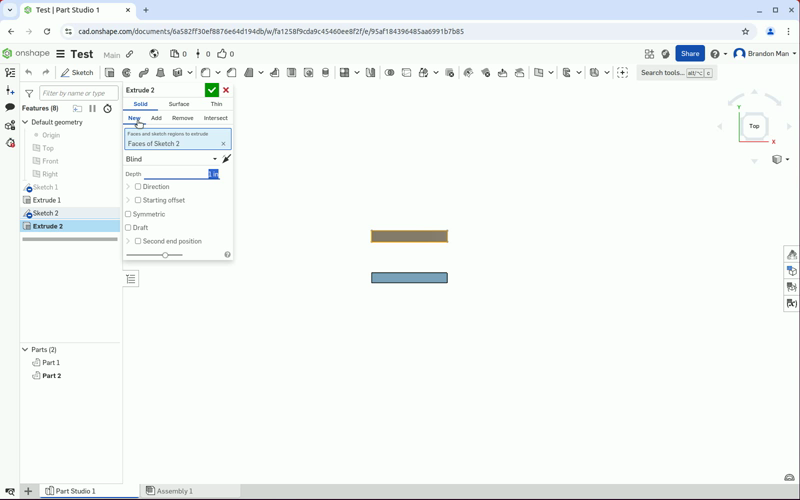
text(23.108)
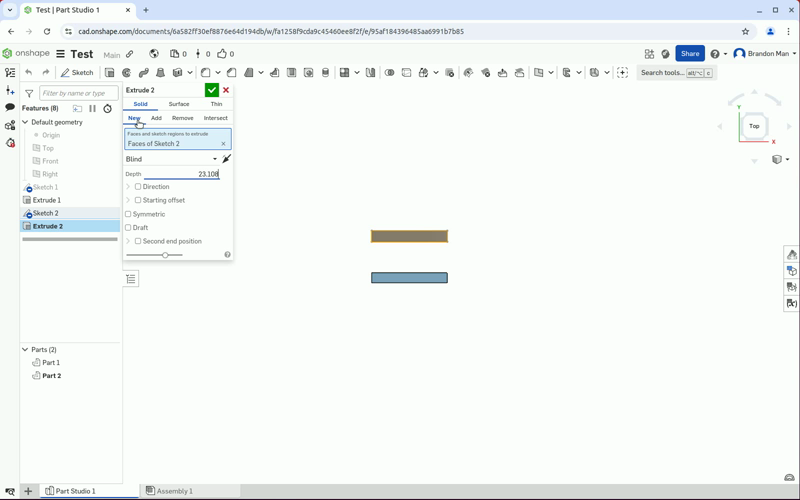
key(enter)
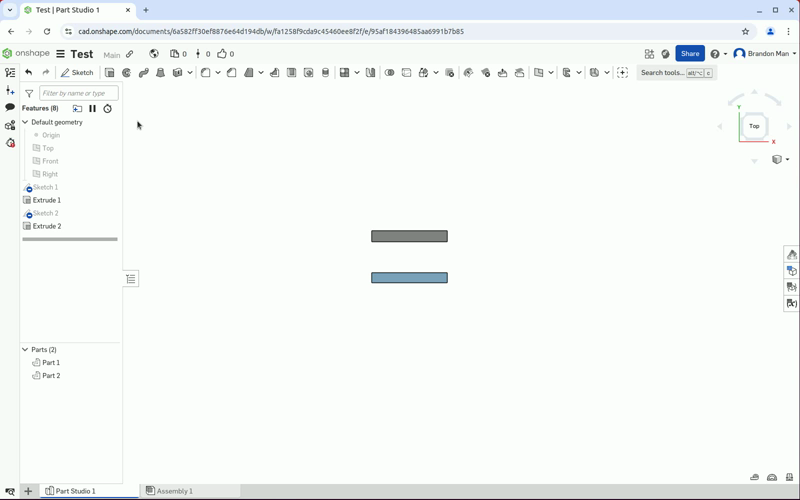
key(shift+h)
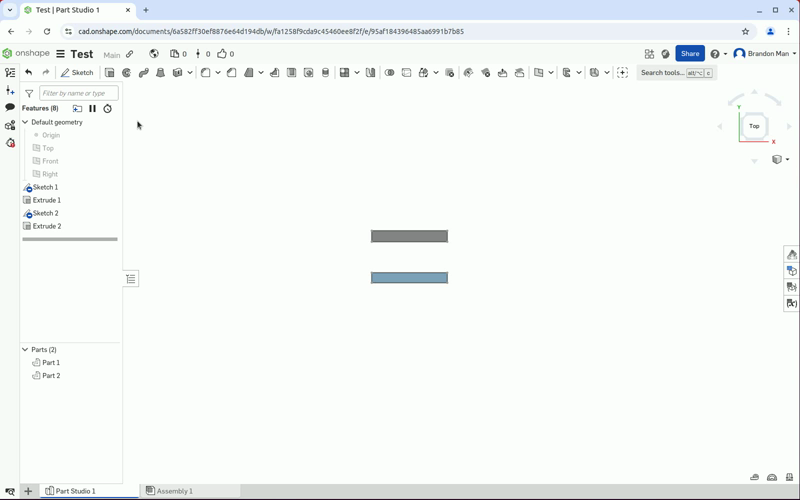
key(shift+h)
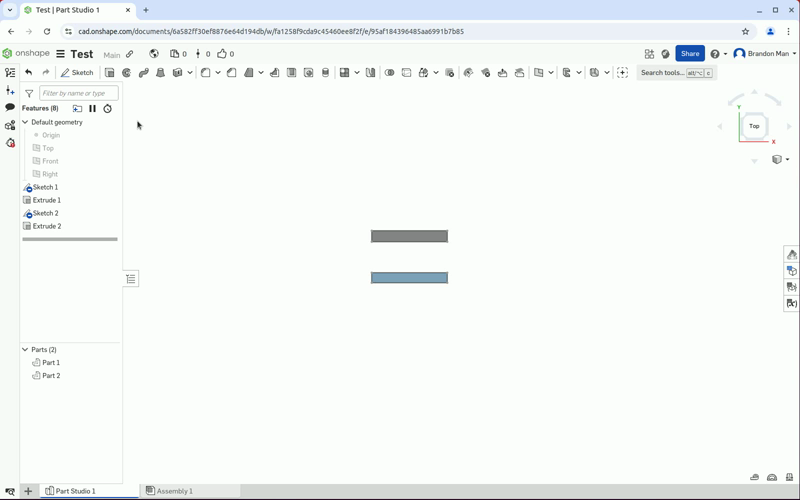
key(shift+7)
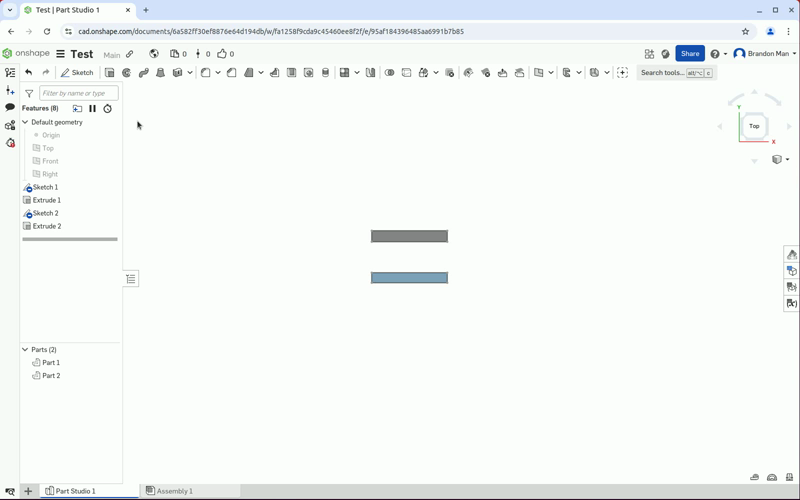
key(up, 3)
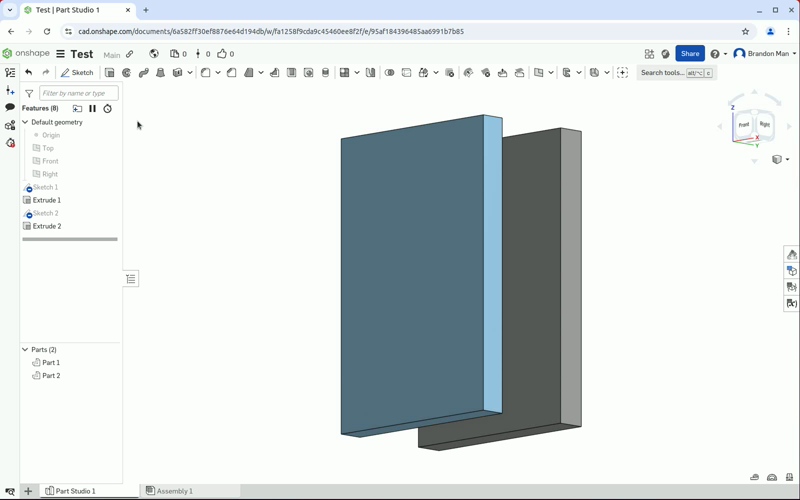
key(left, 3)
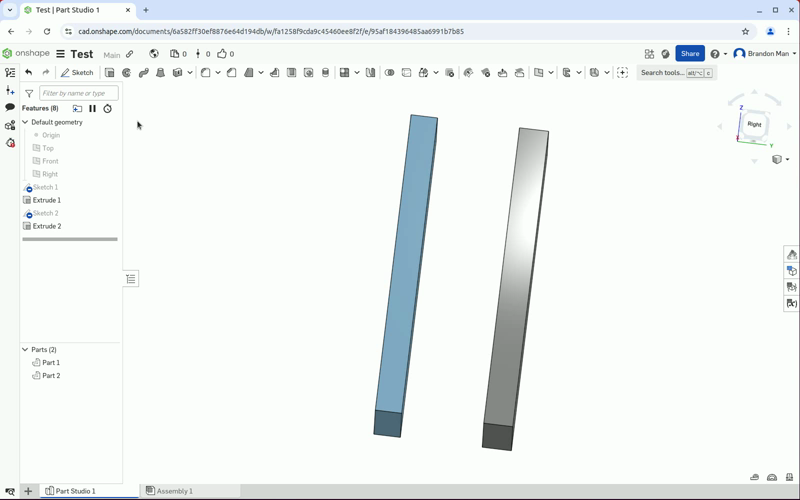
key(right, 3)
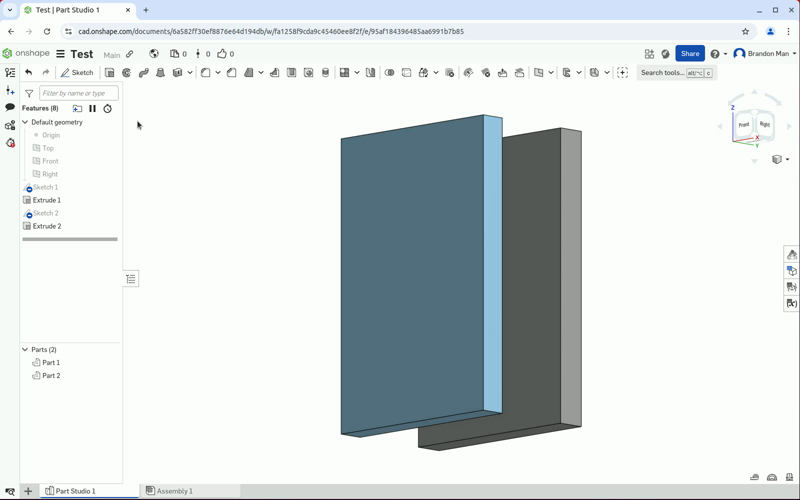
key(down, 3)
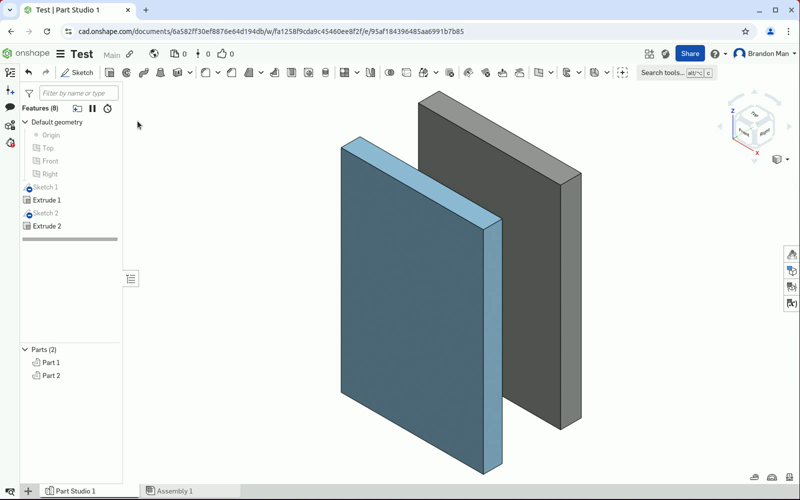
mouse_move(73, 189)
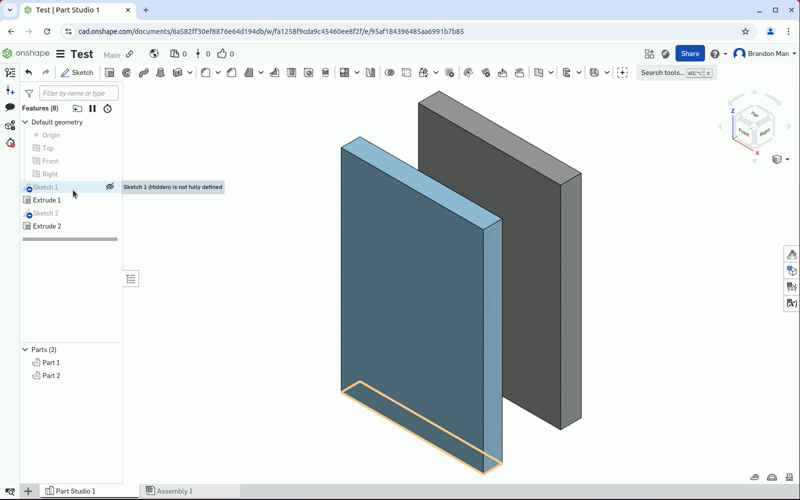
click(73, 189)